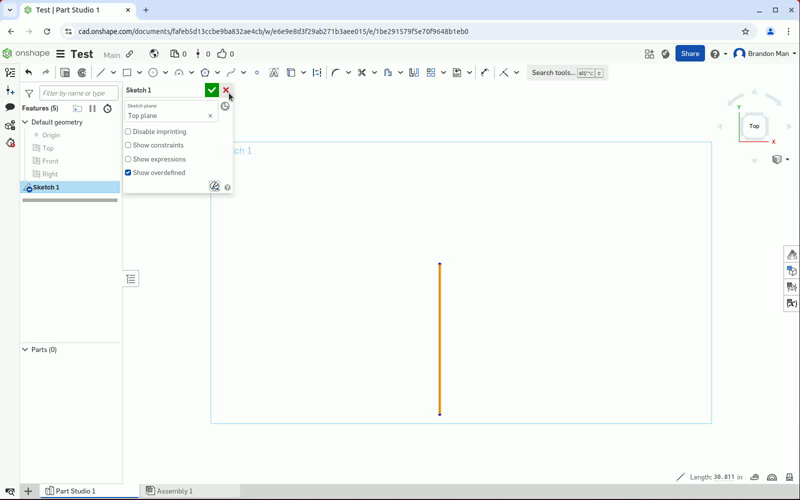
key(shift+h)
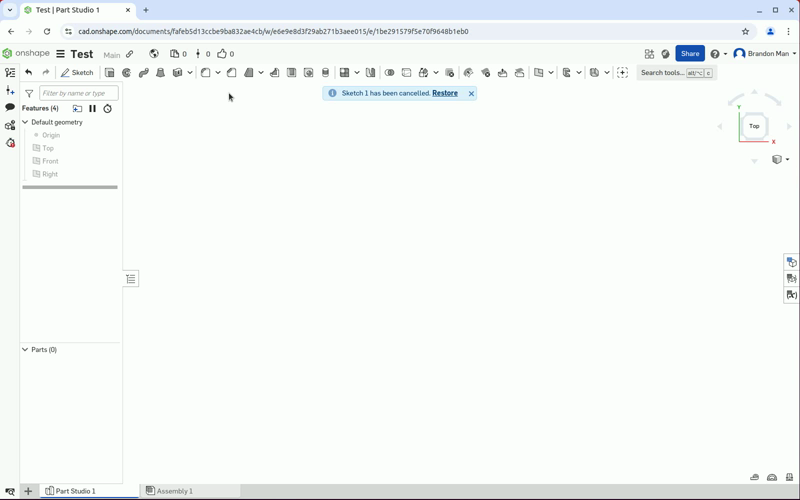
mouse_move(73, 352)
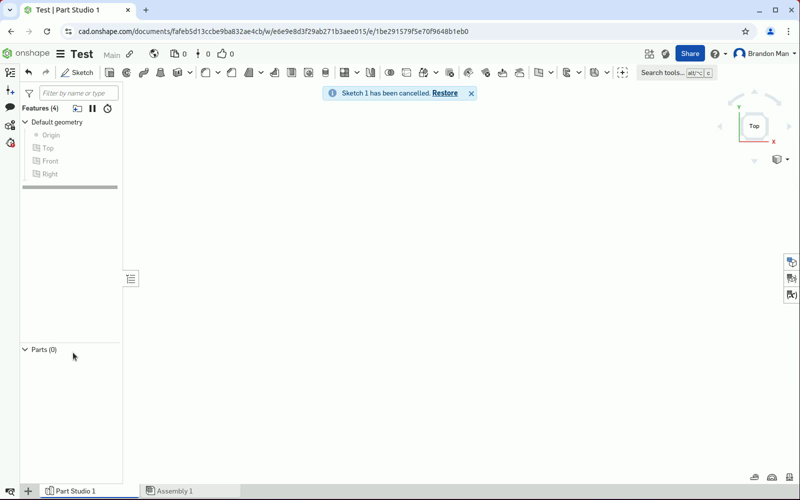
key(y)
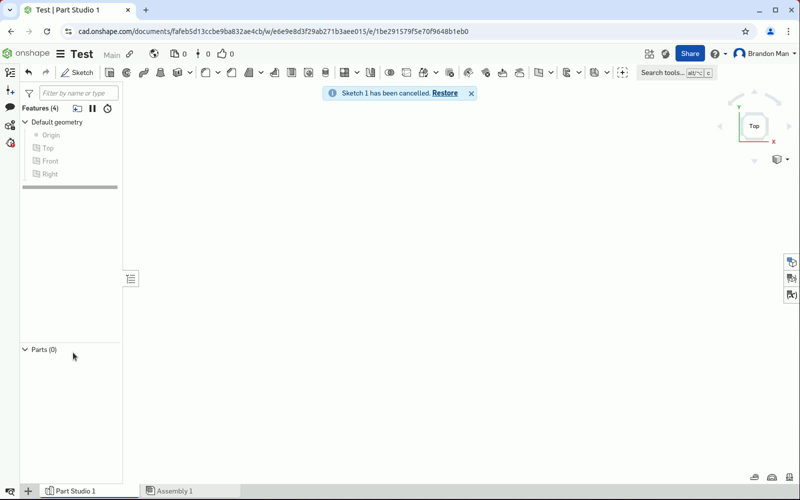
key(shift+p)
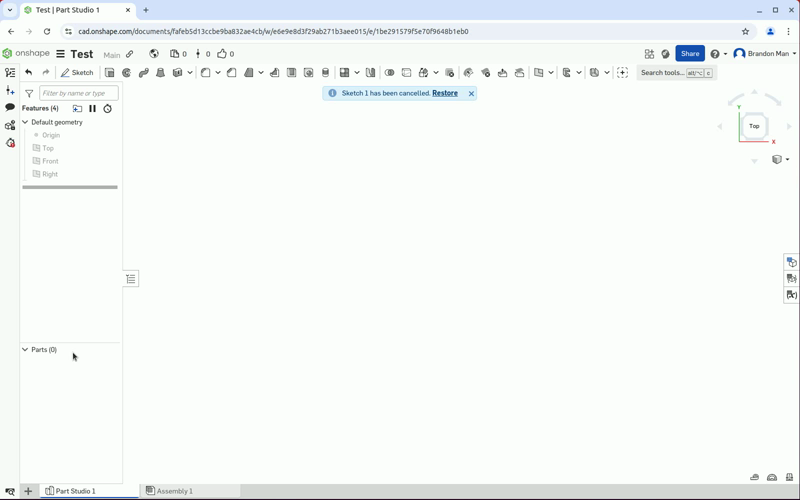
key(space)
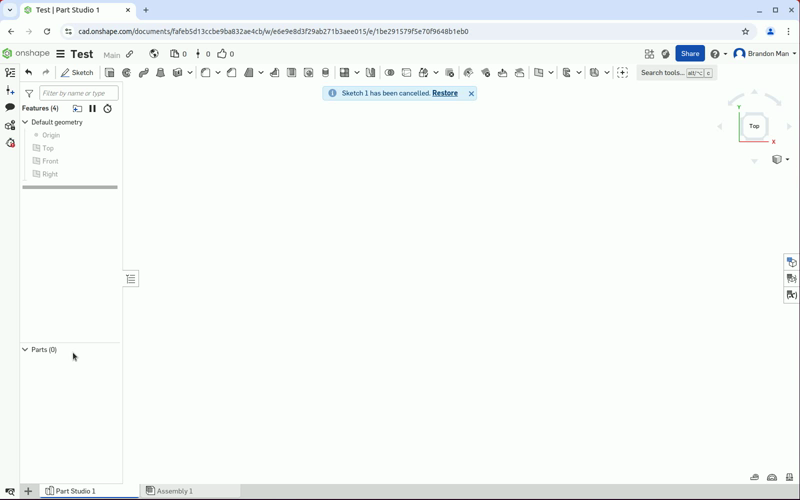
key_down(shift)
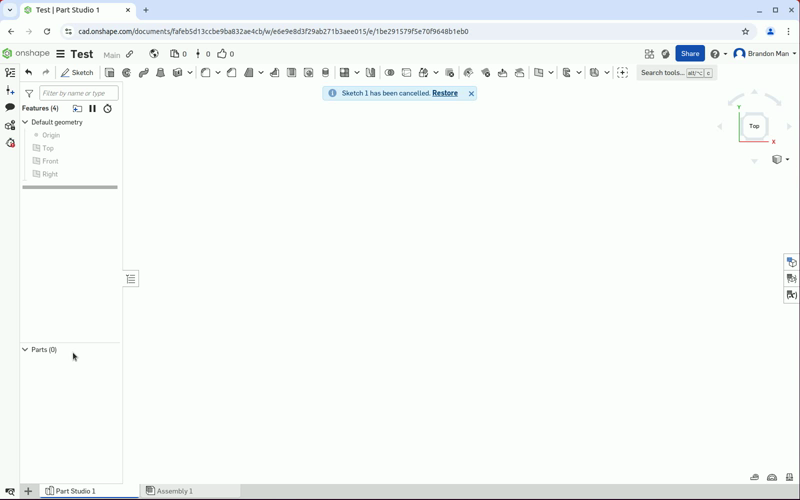
key(up)
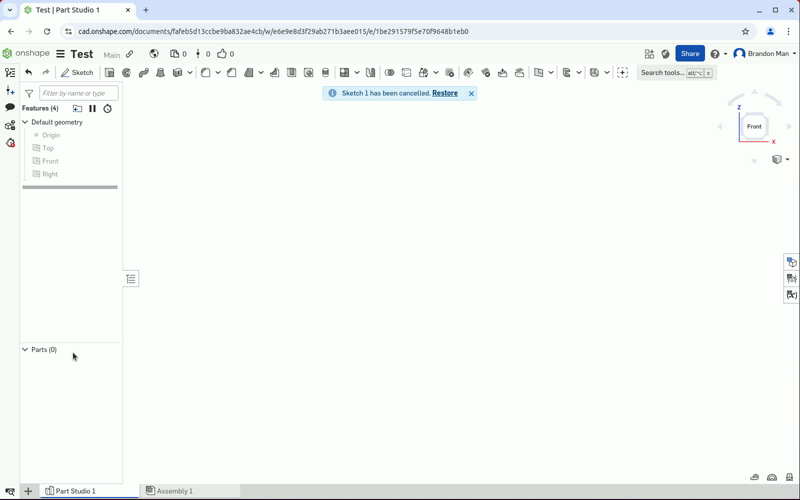
key_up(shift)
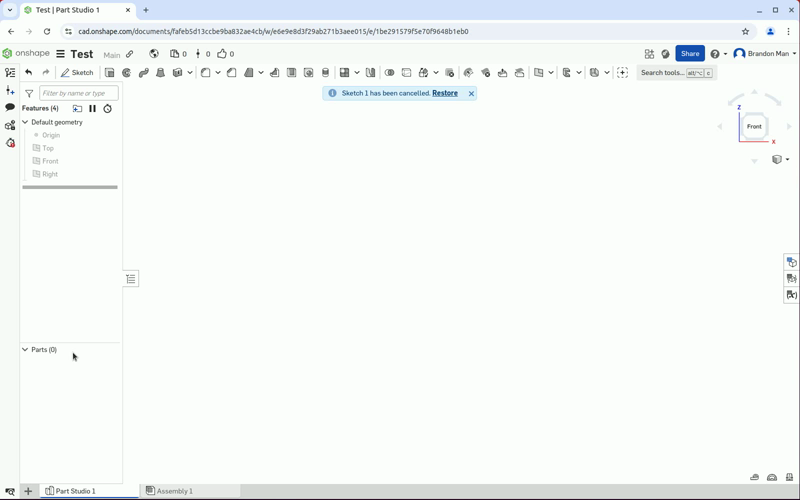
mouse_move(73, 352)
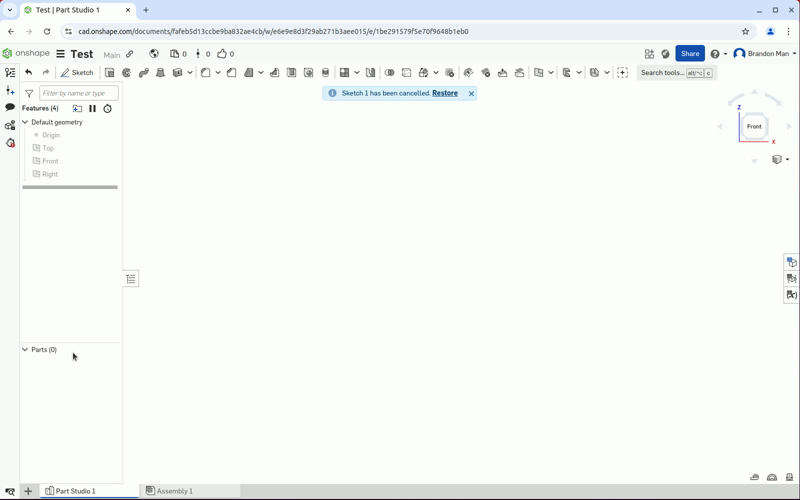
key(shift+y)
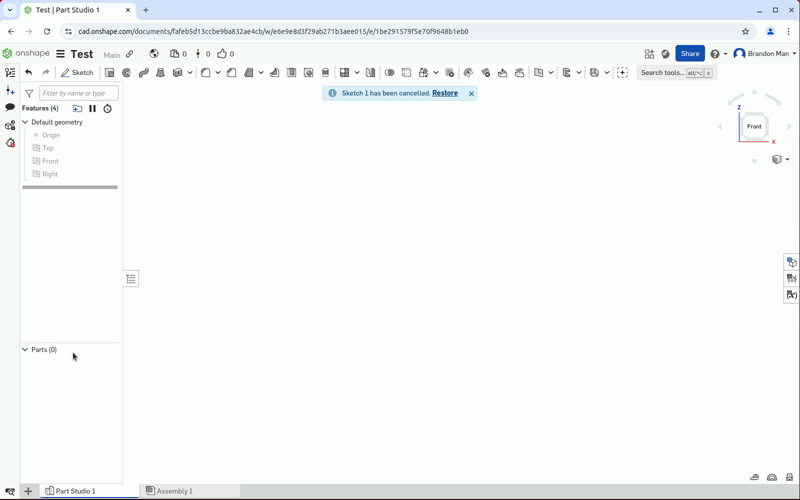
key(shift+s)
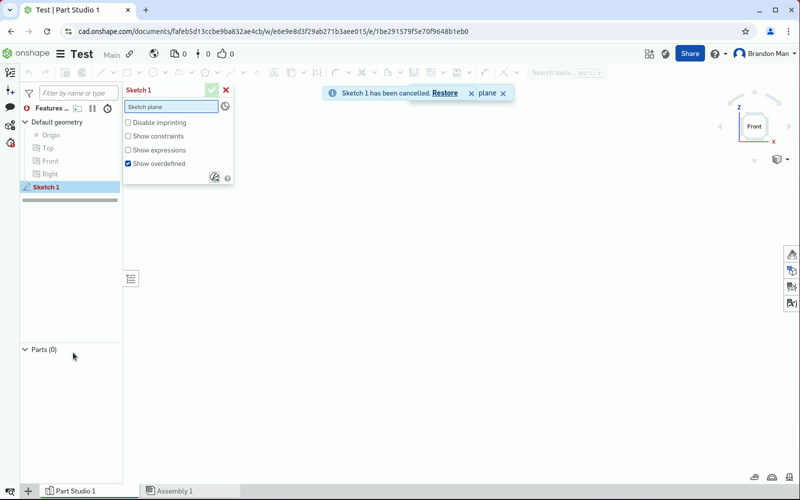
mouse_move(73, 163)
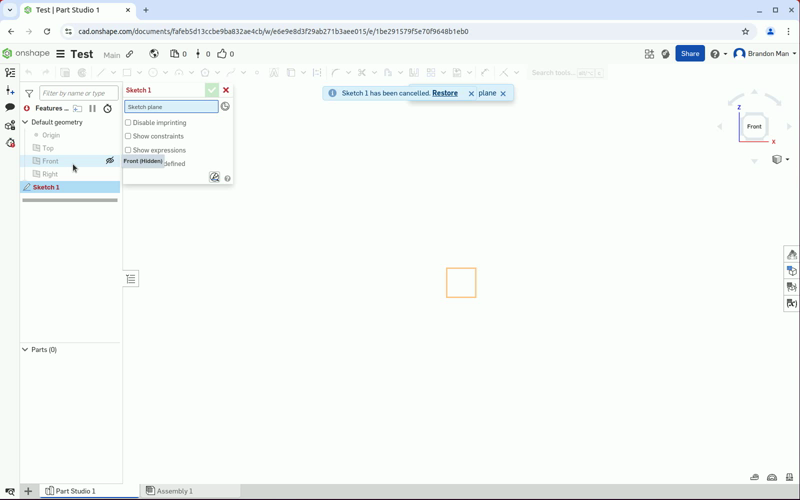
click(73, 163)
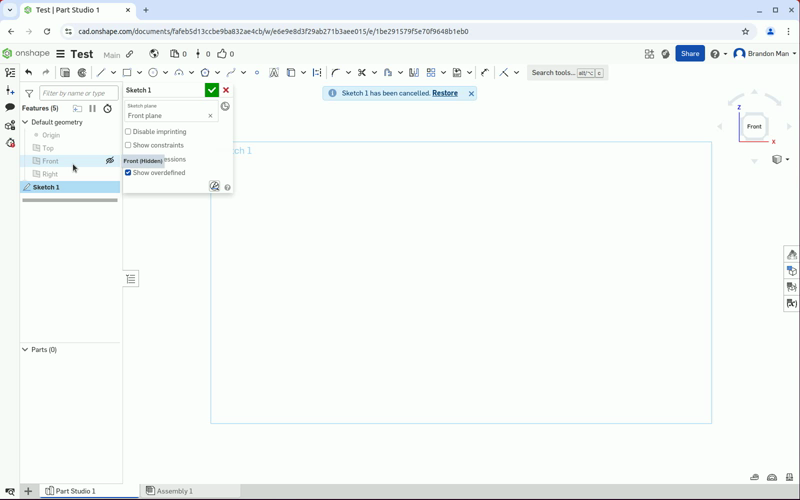
mouse_move(73, 352)
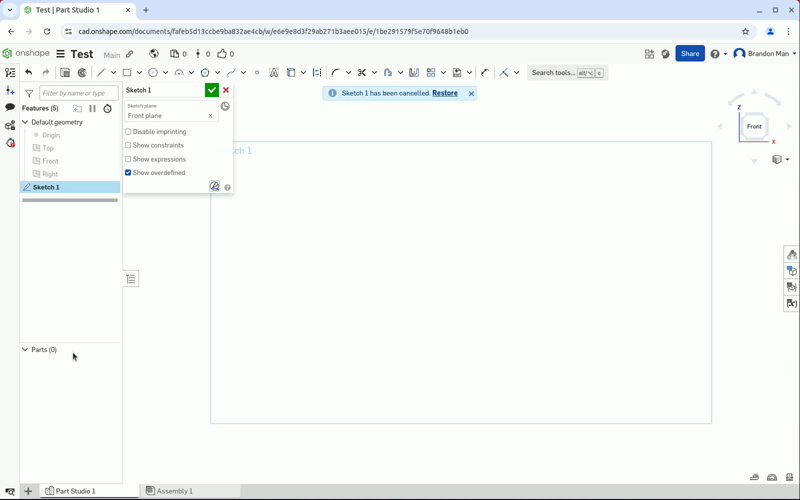
key(y)
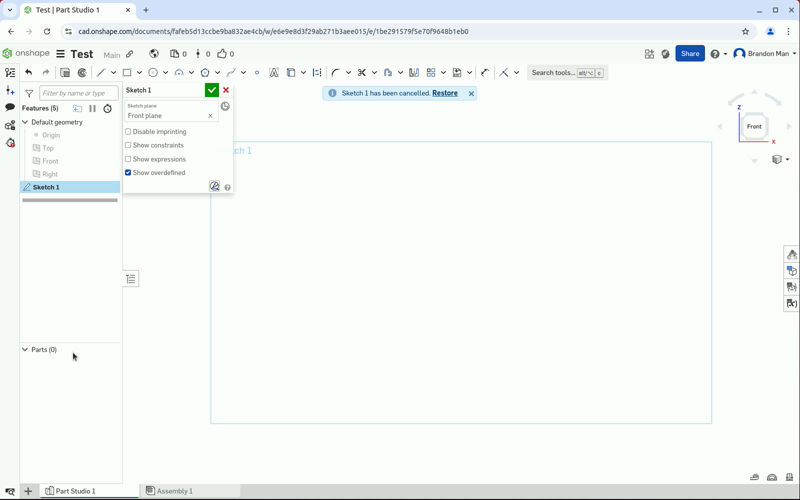
key(l)
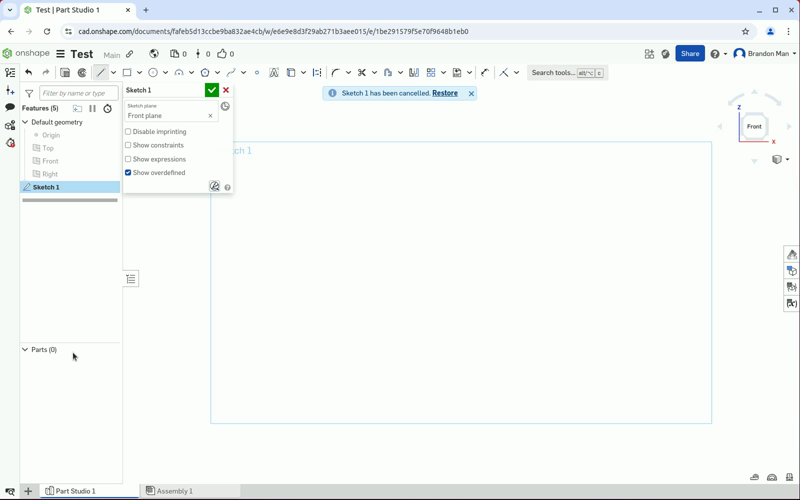
key_down(shift)
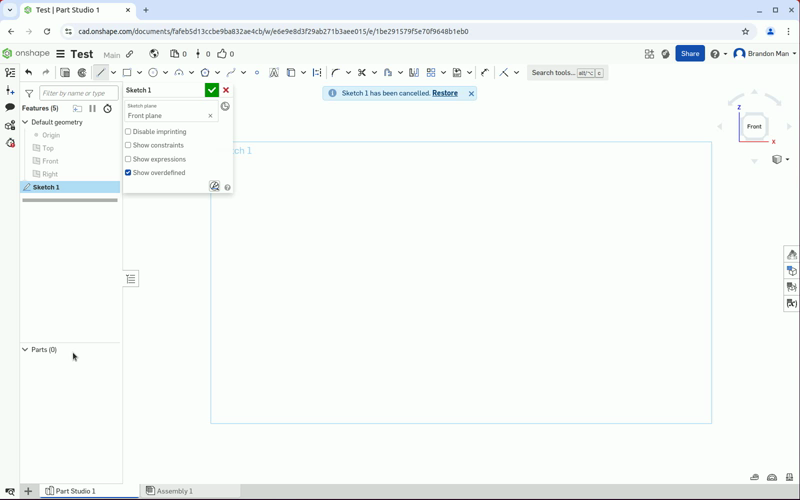
mouse_move(380, 320)
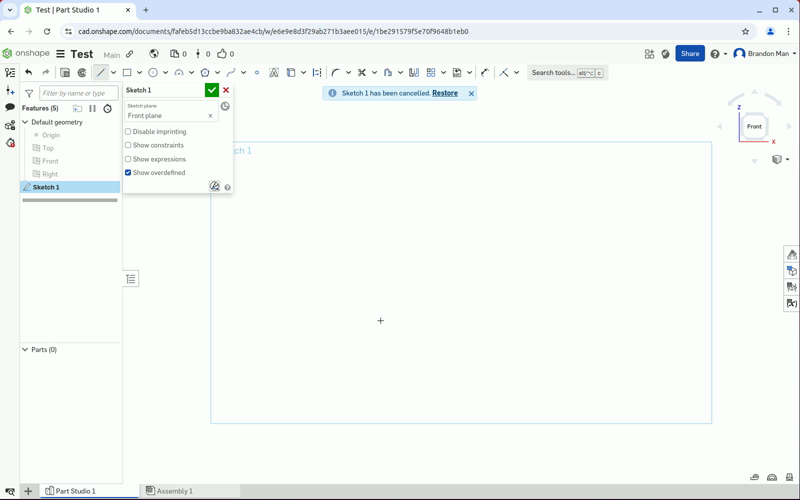
click(380, 320)
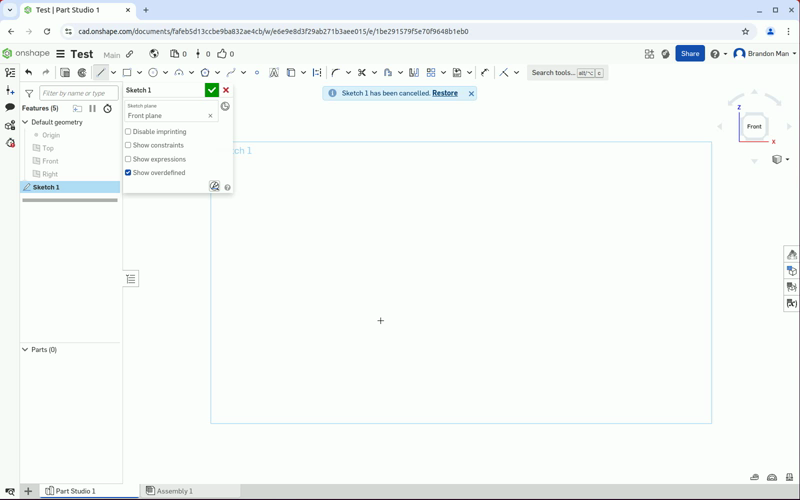
key_up(shift)
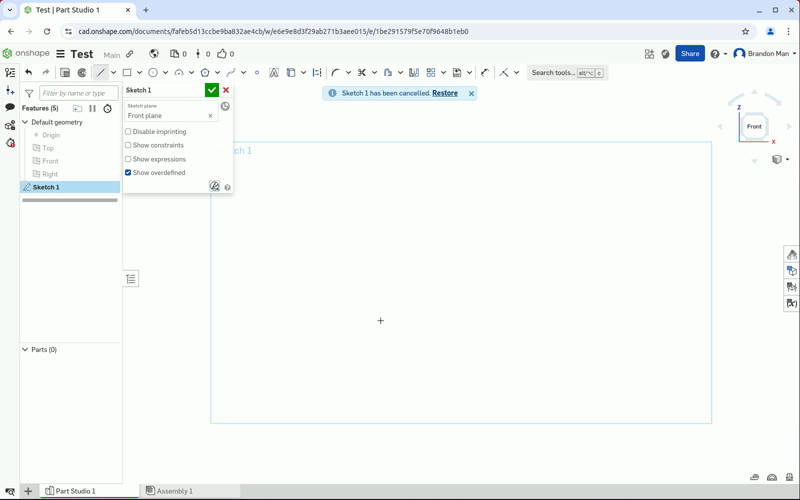
key_down(shift)
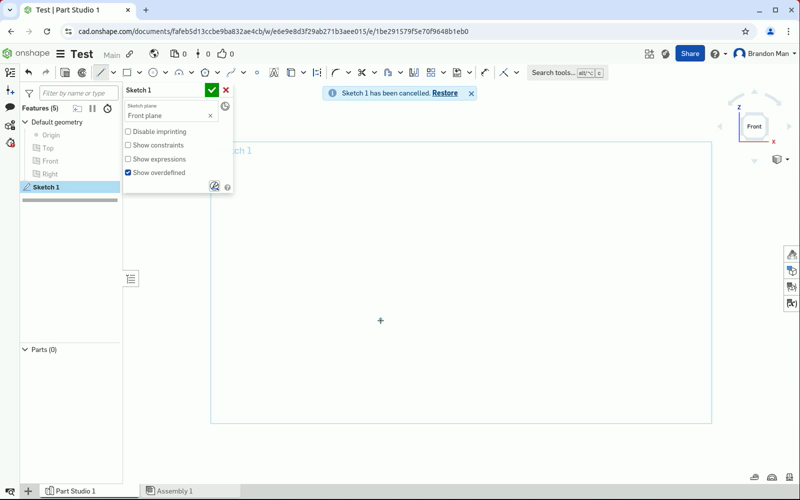
mouse_move(572, 320)
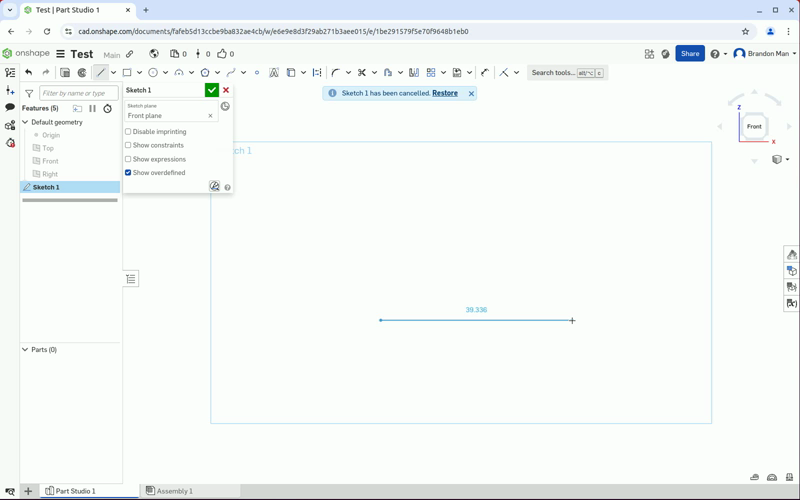
click(572, 320)
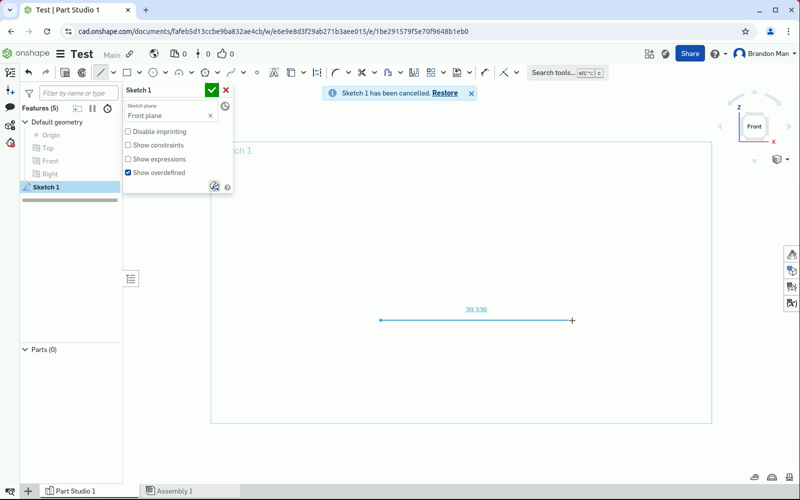
key_up(shift)
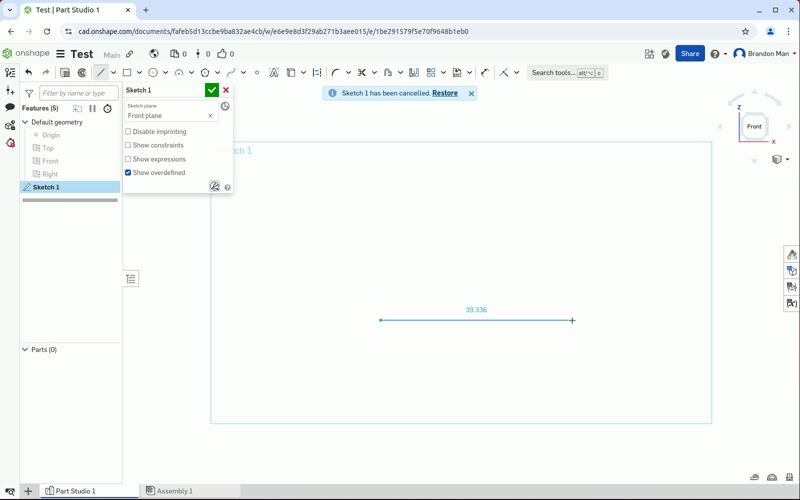
key_down(shift)
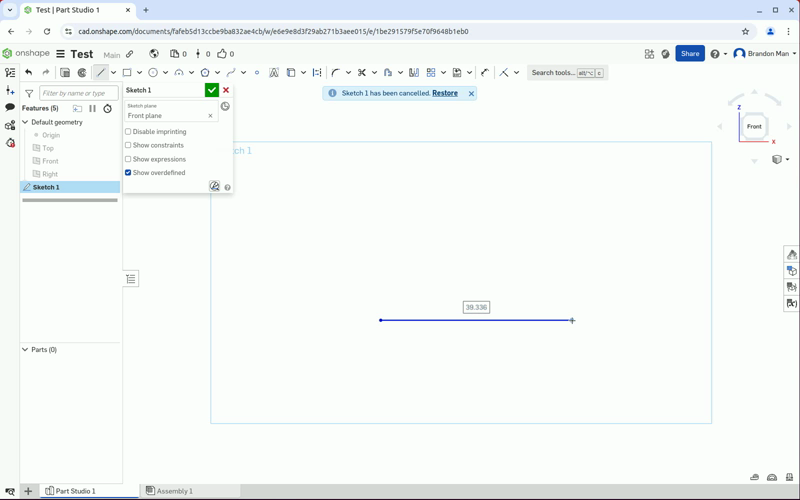
mouse_move(589, 320)
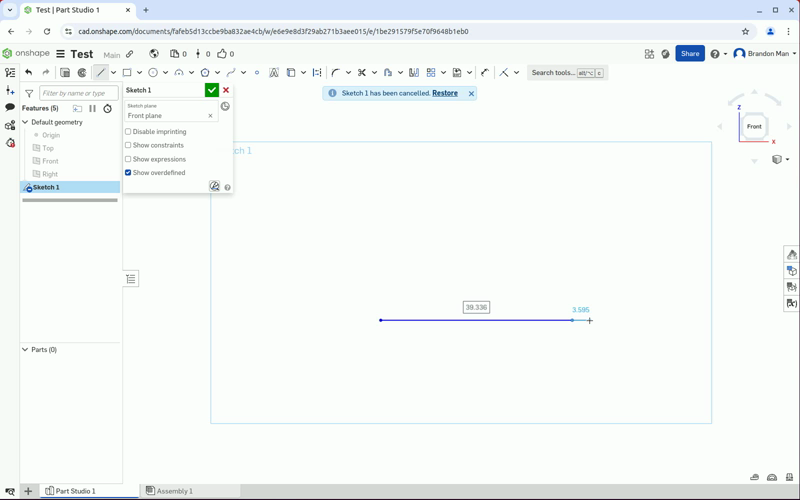
mouse_move(572, 282)
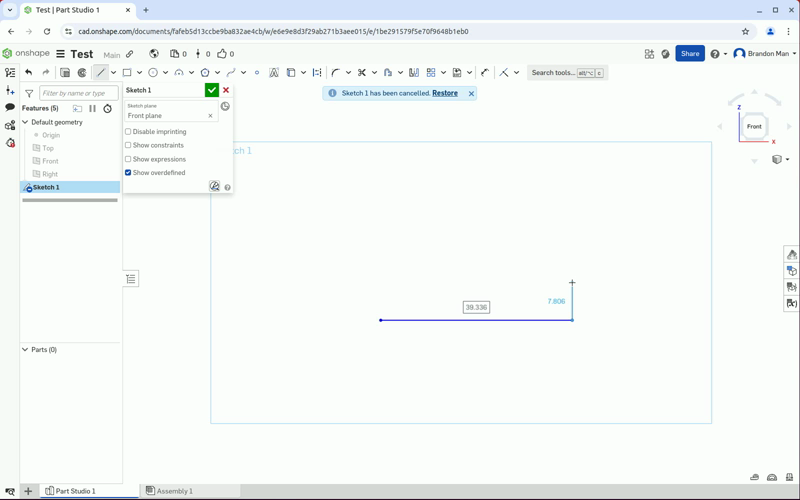
click(572, 282)
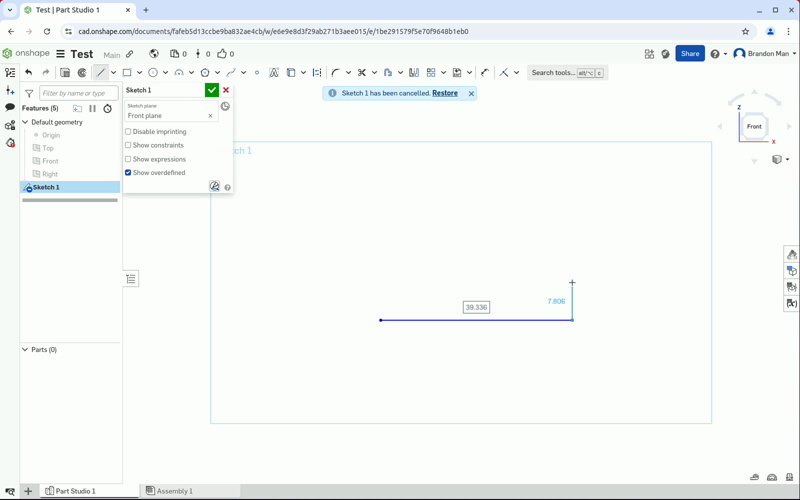
key_up(shift)
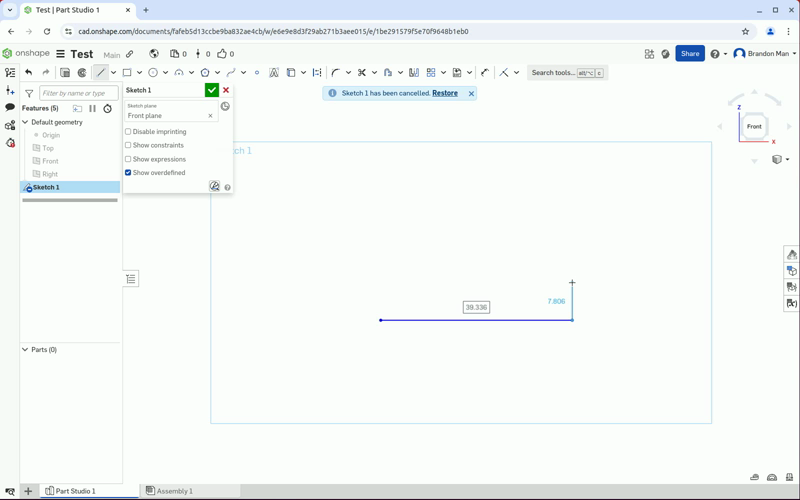
key_down(shift)
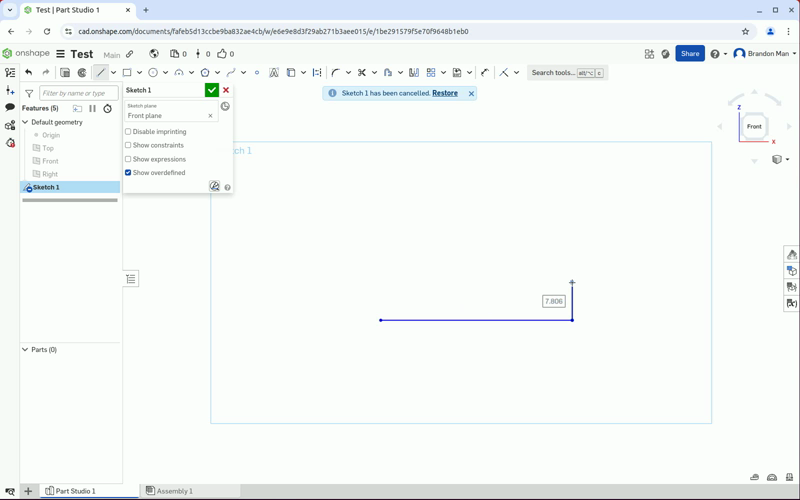
mouse_move(380, 282)
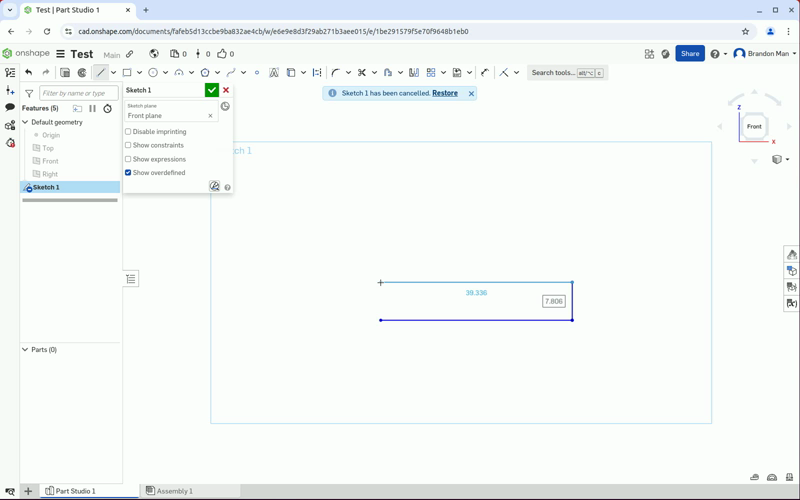
click(380, 282)
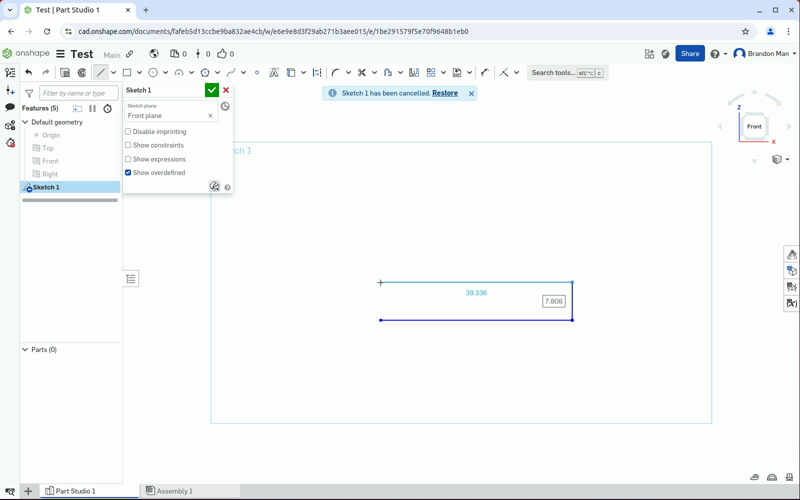
key_up(shift)
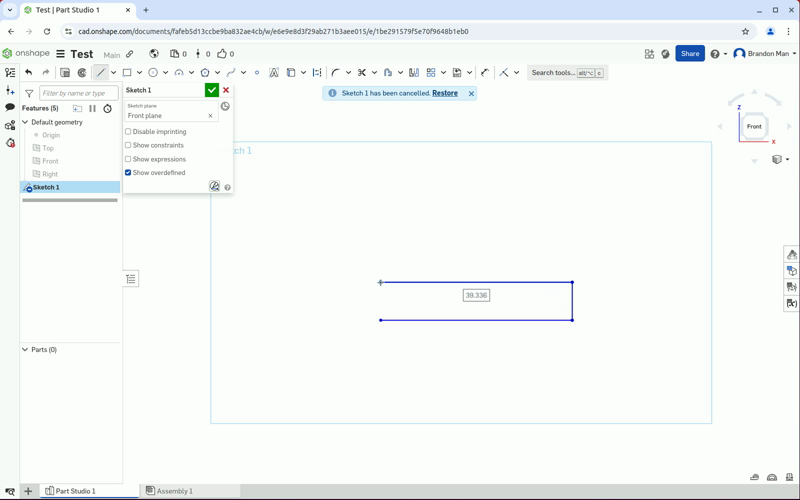
mouse_move(410, 282)
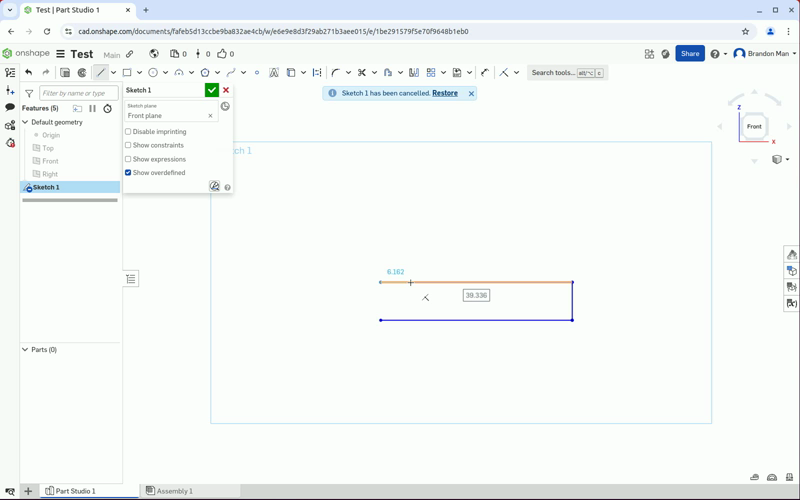
key_down(shift)
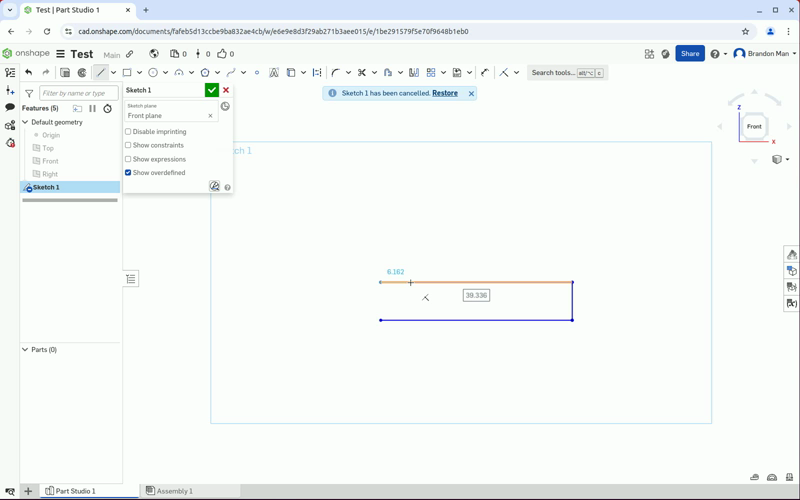
mouse_move(380, 320)
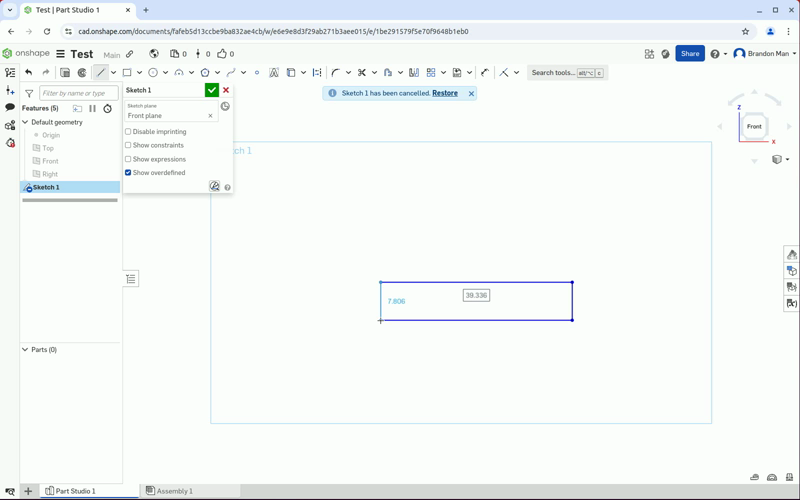
key_up(shift)
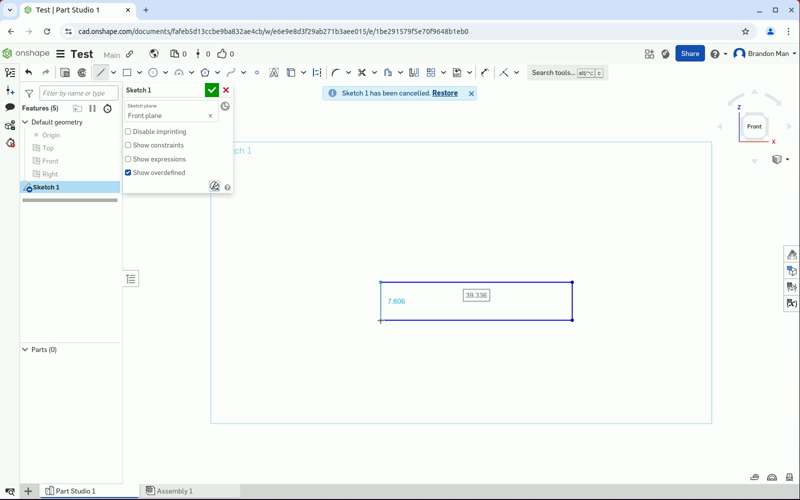
click(380, 320)
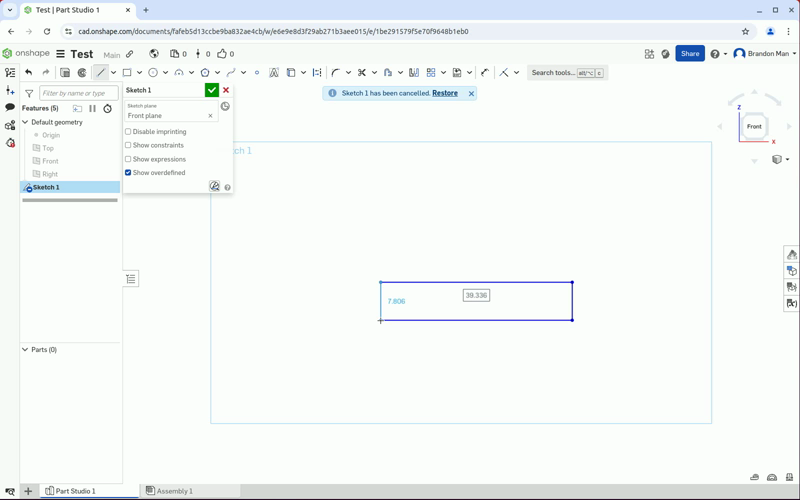
key(esc)
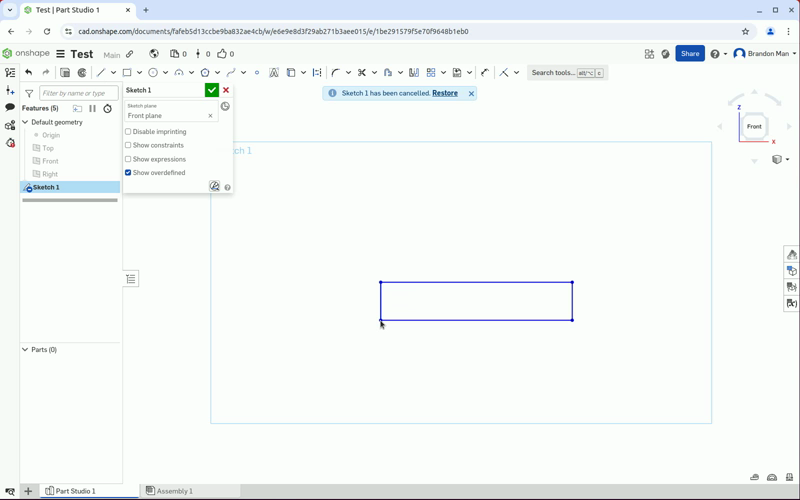
mouse_move(532, 287)
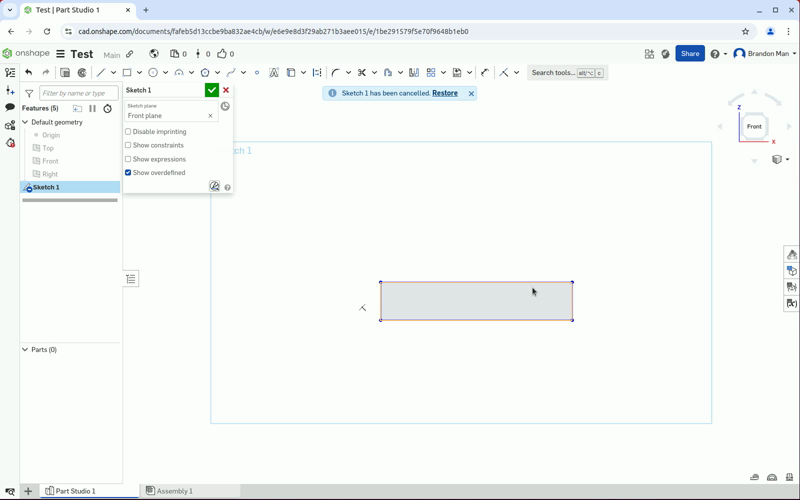
click(532, 287)
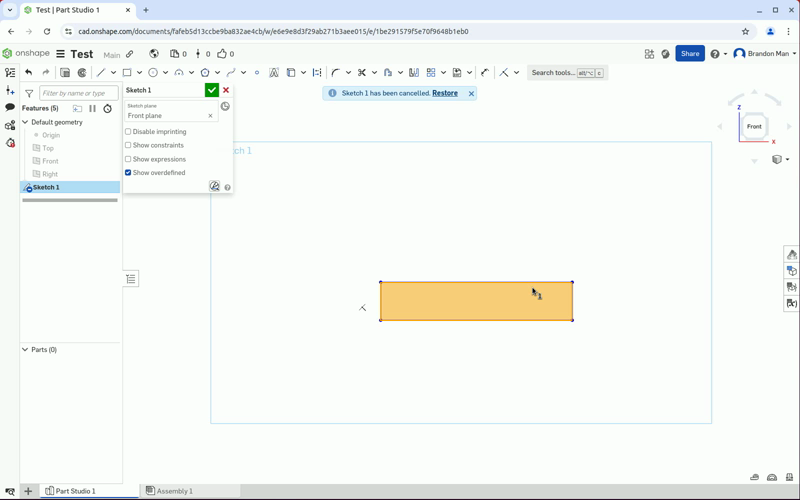
mouse_move(73, 352)
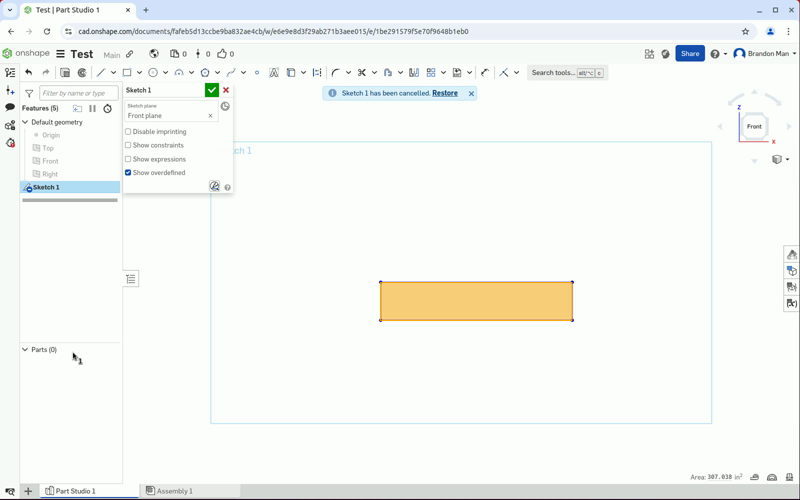
key(shift+y)
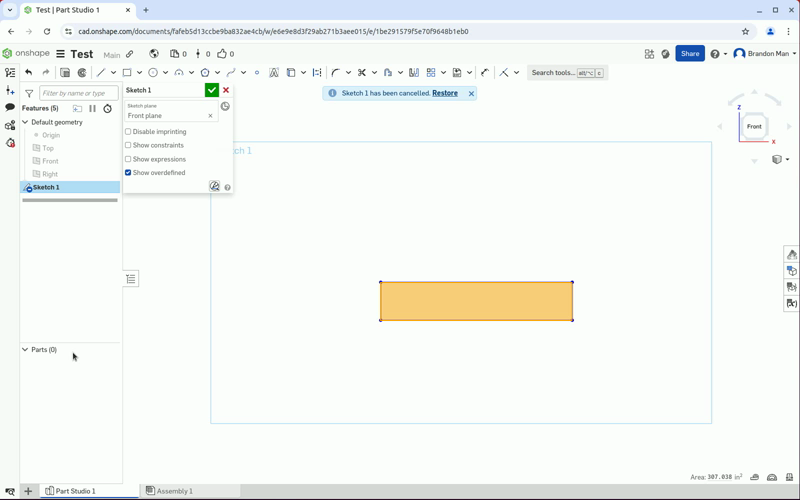
key(shift+e)
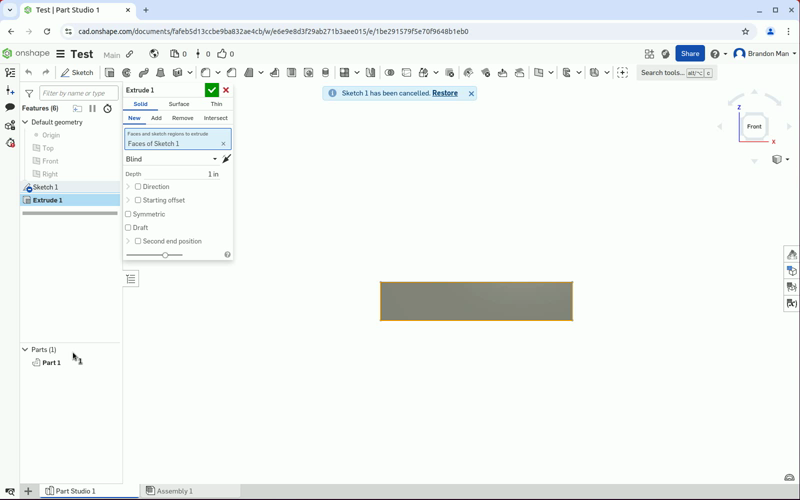
mouse_move(143, 106)
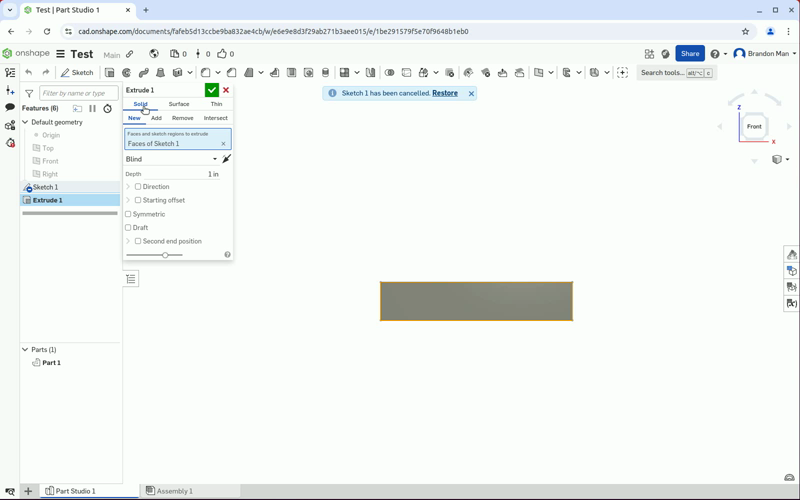
click(143, 106)
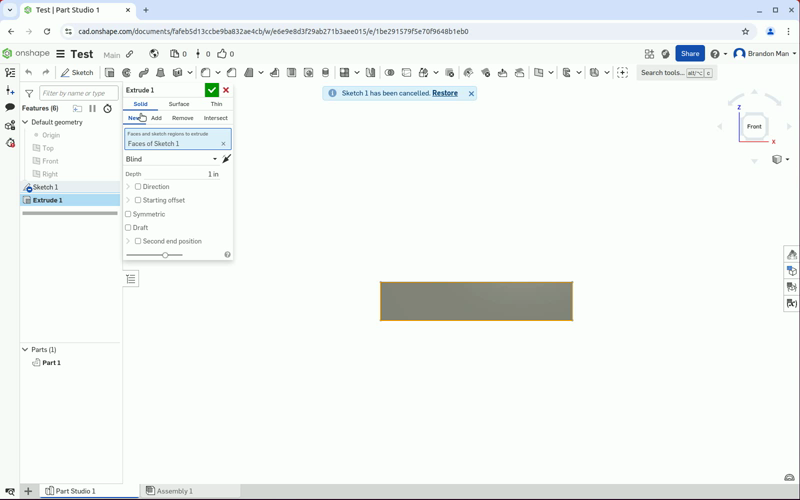
mouse_move(137, 120)
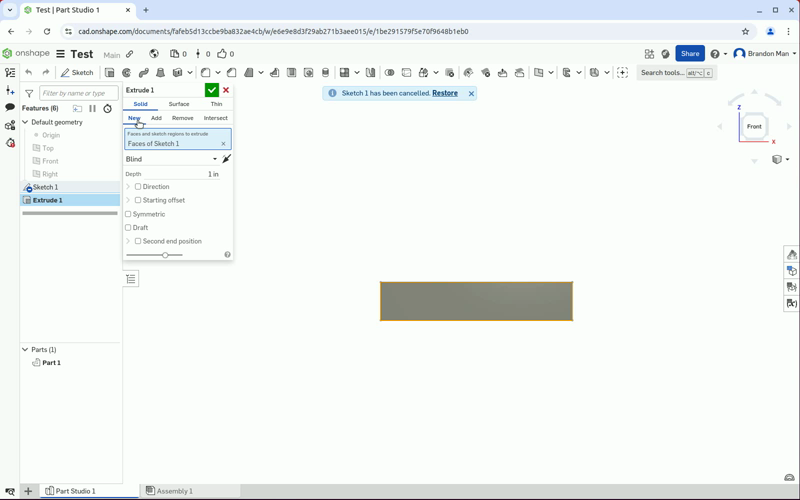
click(137, 120)
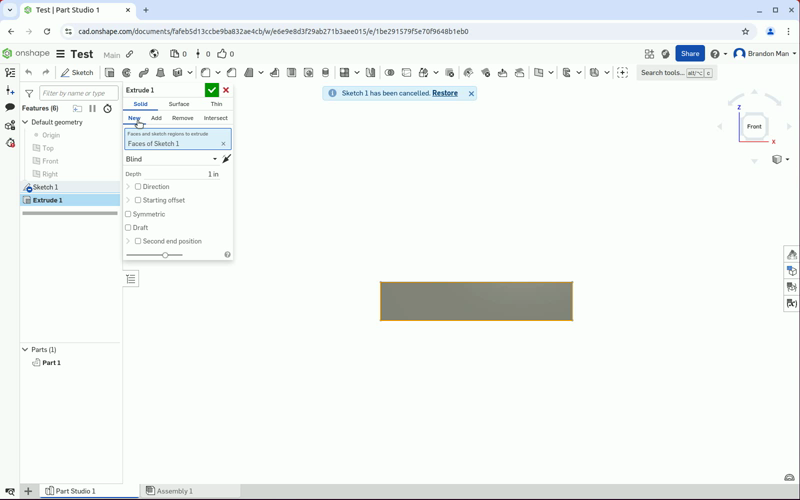
key(tab, 4)
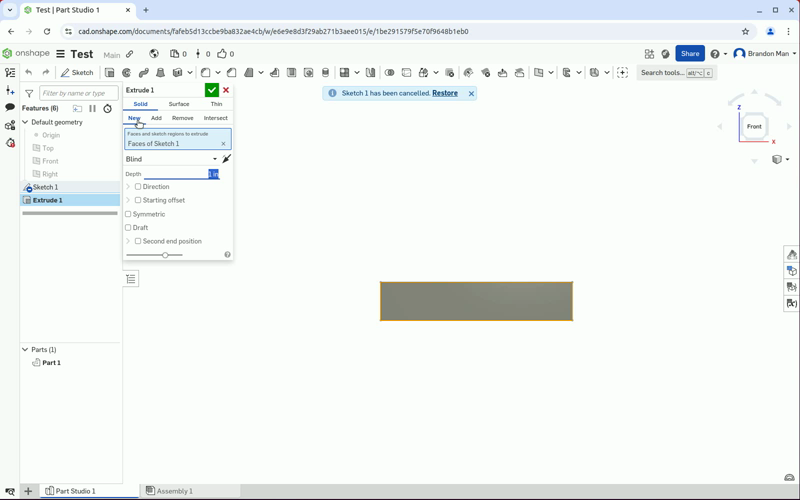
text(5.055)
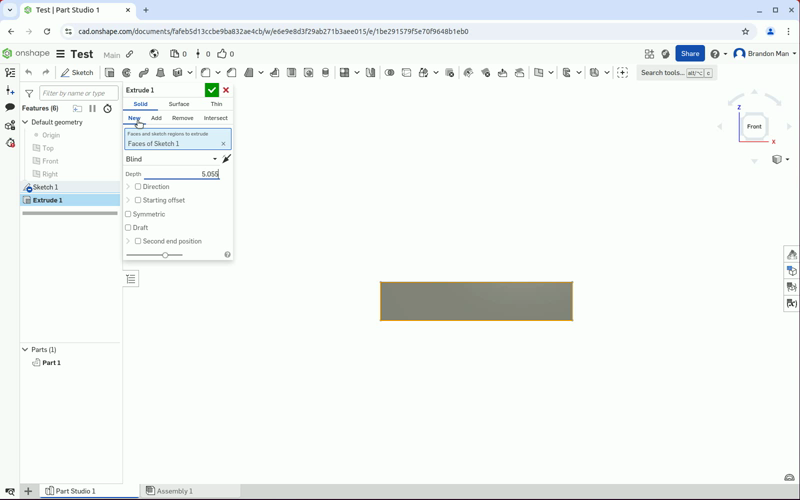
key(enter)
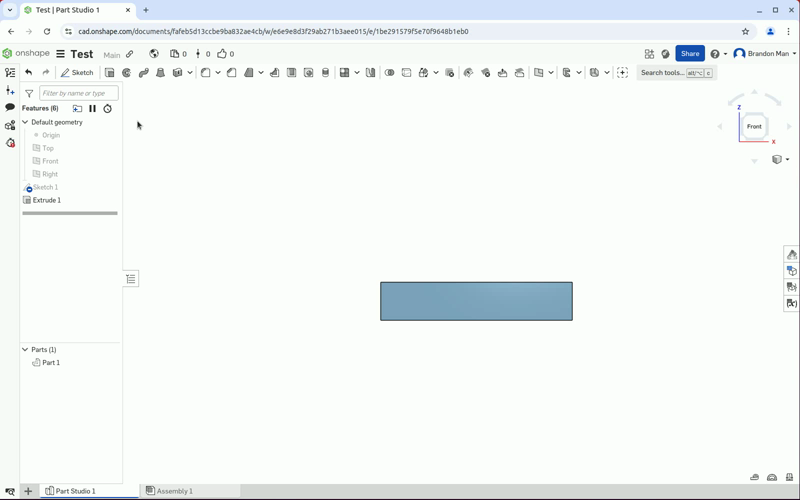
key(shift+h)
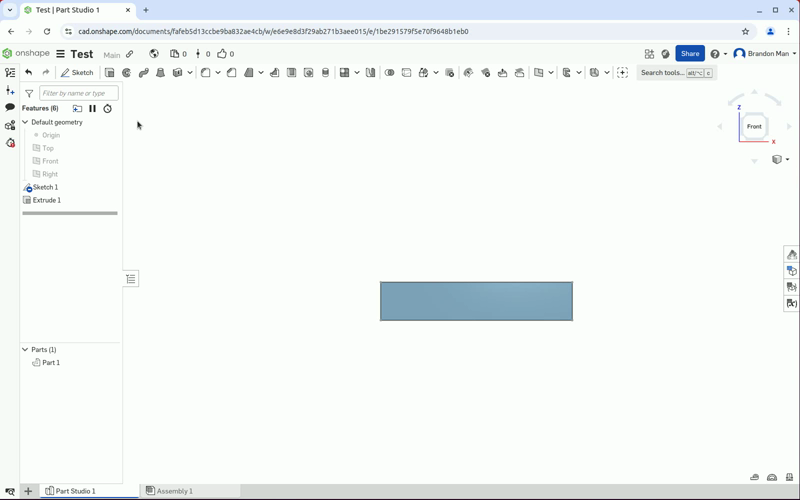
key(shift+h)
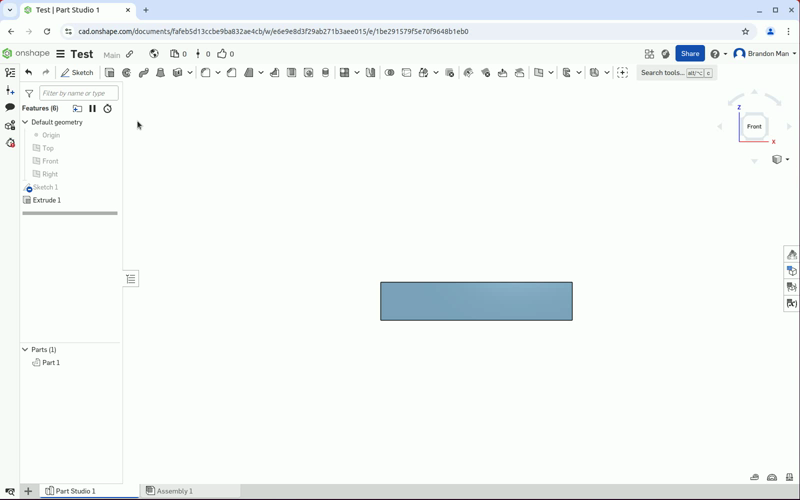
mouse_move(73, 189)
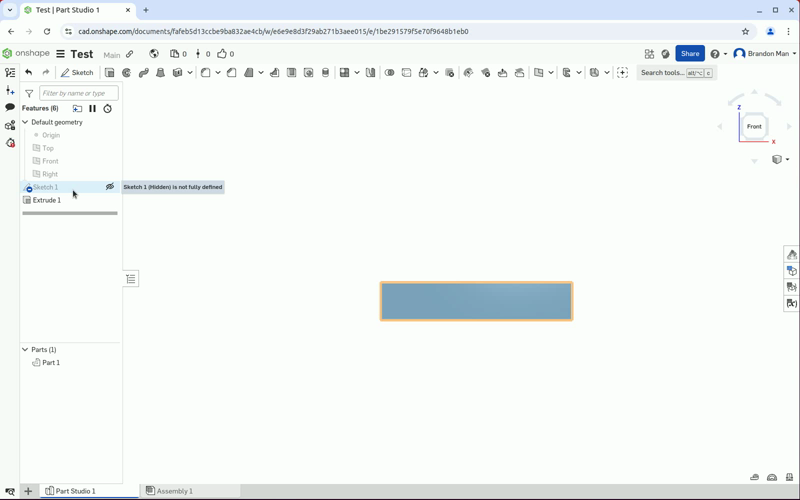
click(73, 189)
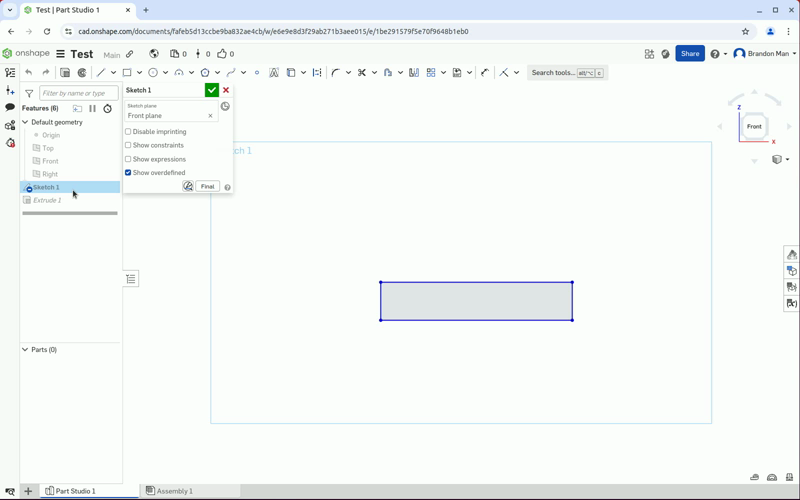
mouse_move(229, 92)
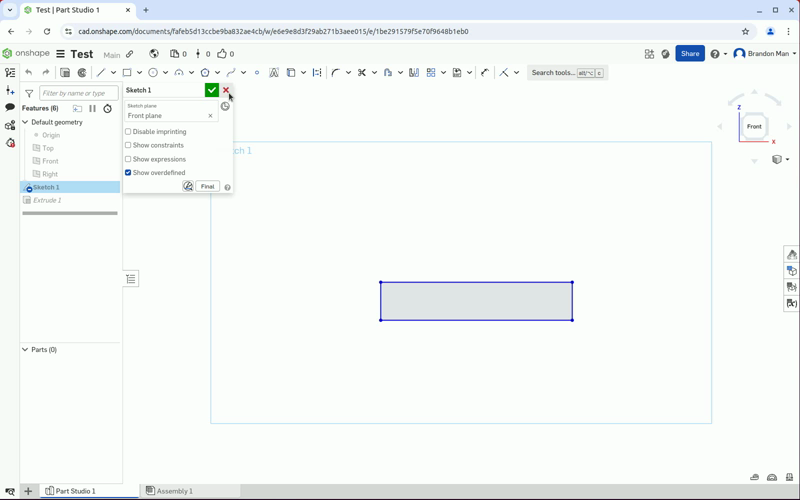
click(229, 92)
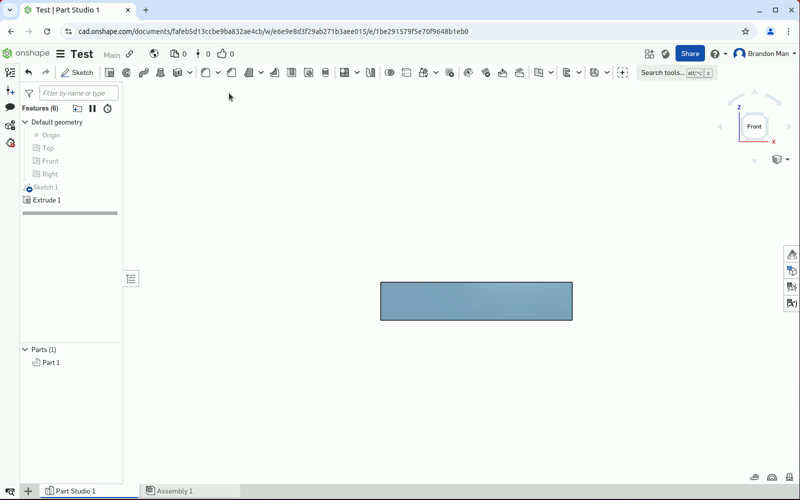
mouse_move(541, 75)
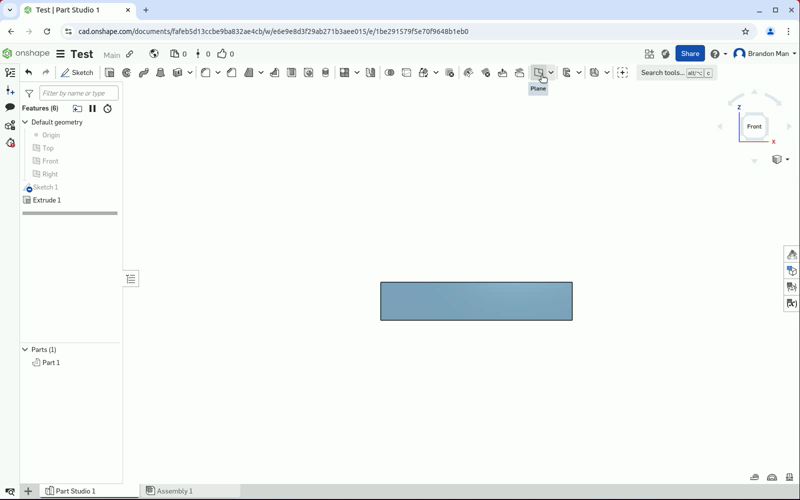
click(541, 75)
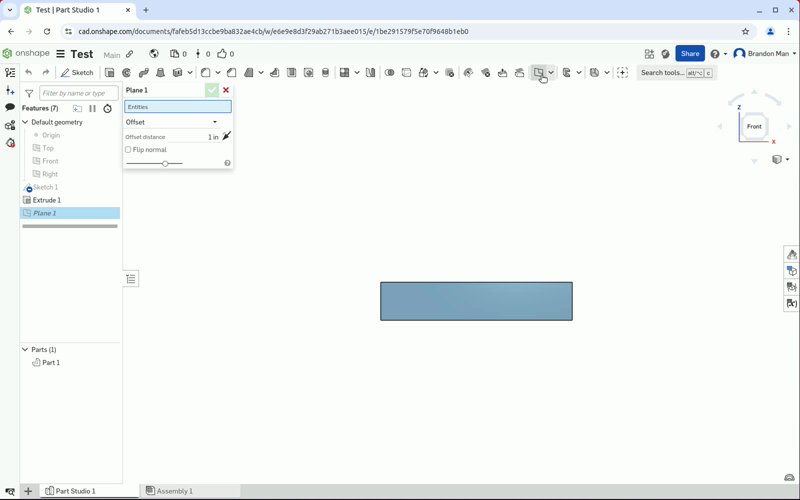
mouse_move(73, 163)
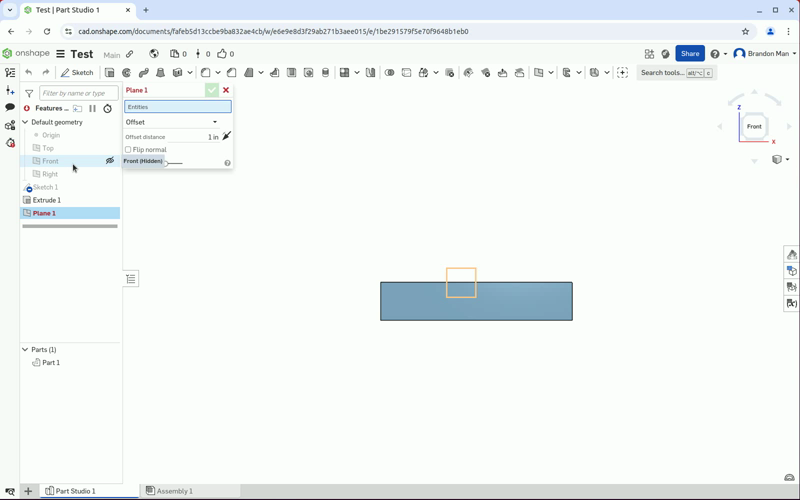
click(73, 163)
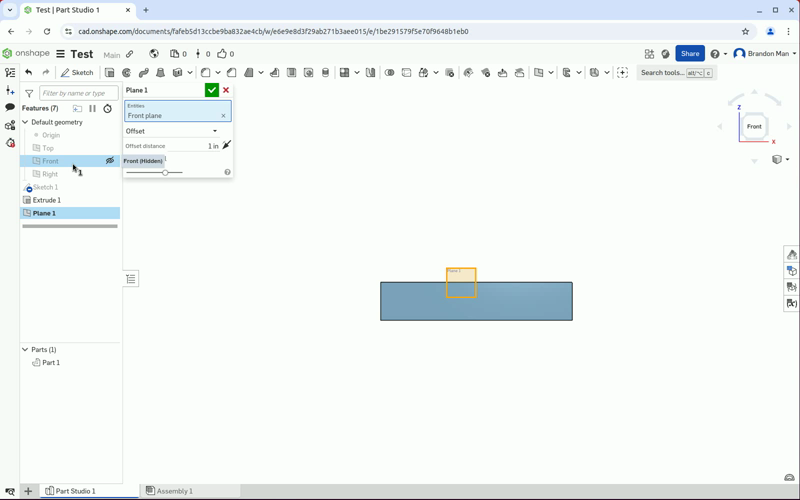
key(tab, 2)
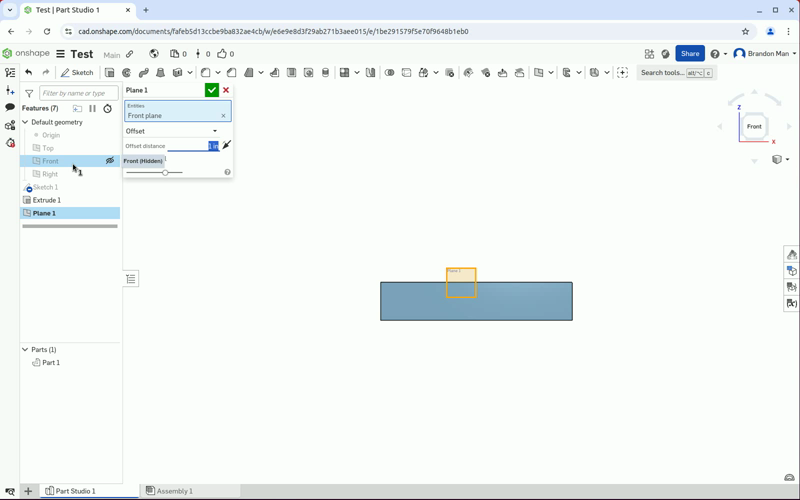
text(5.053)
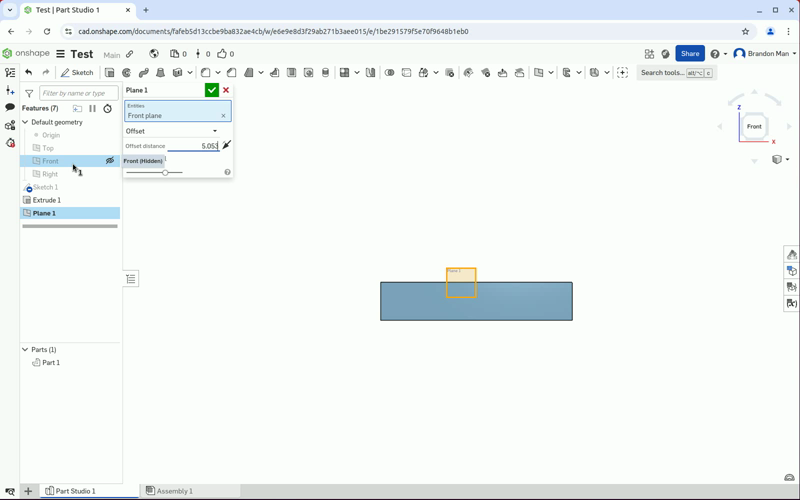
key(enter, 2)
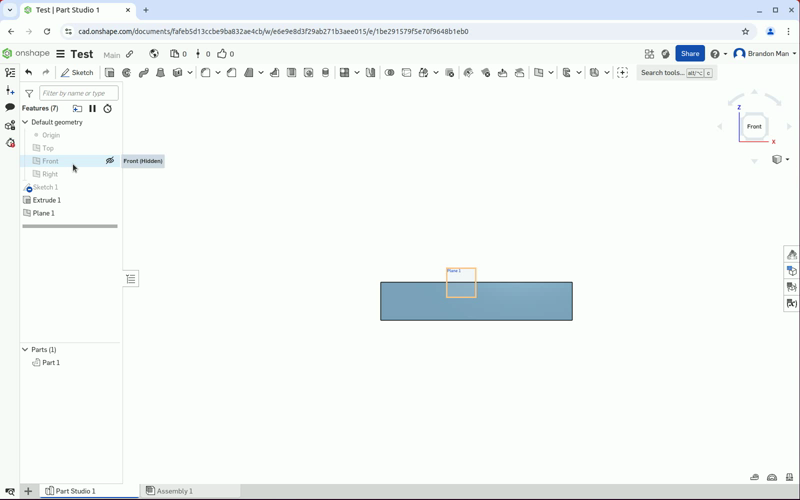
key(shift+s)
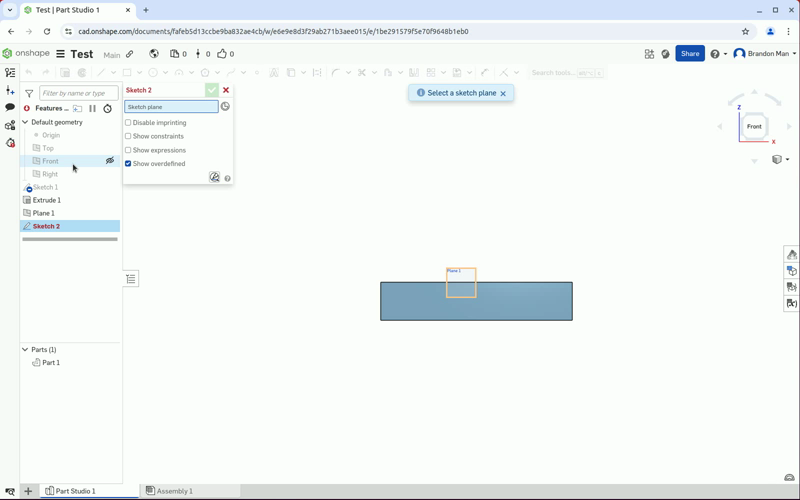
mouse_move(73, 215)
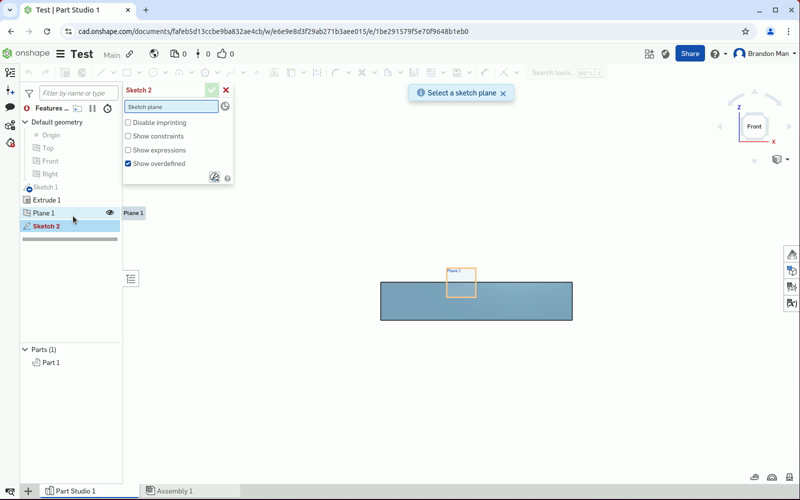
click(73, 215)
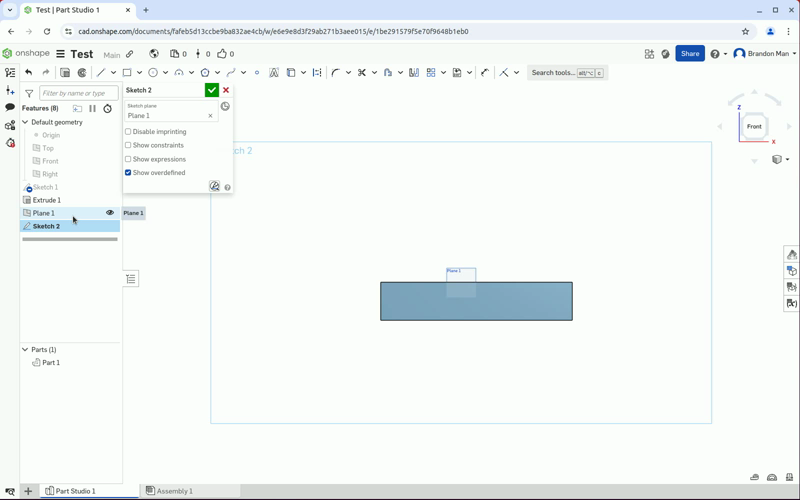
mouse_move(73, 352)
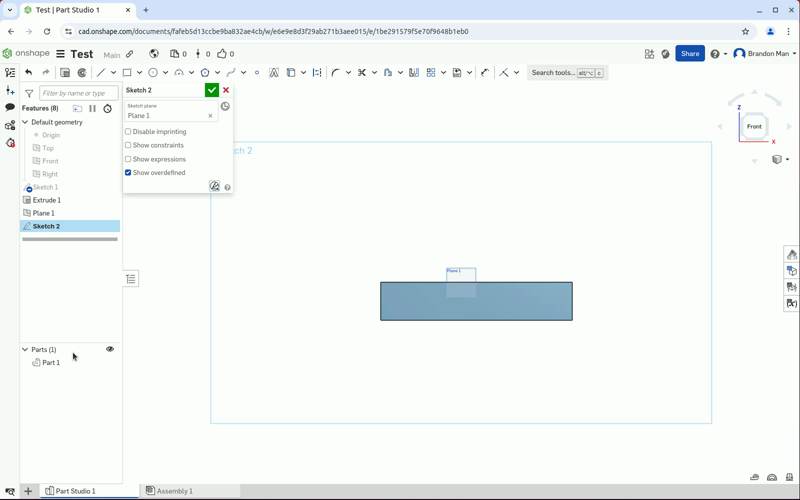
key(y)
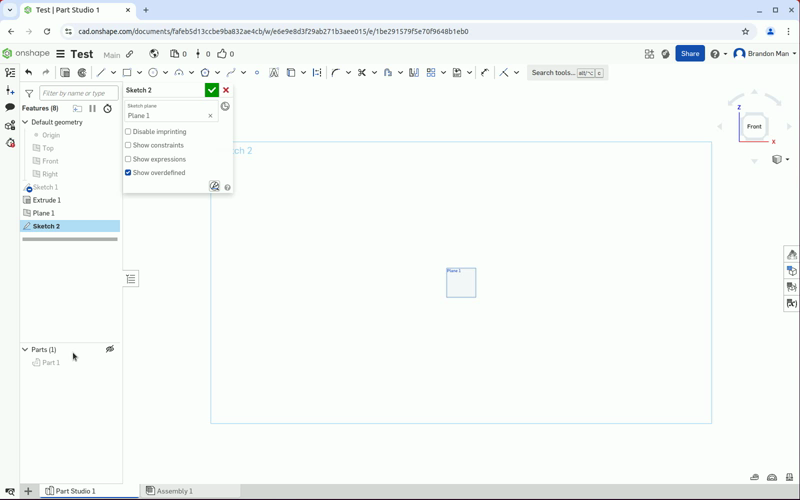
key(c)
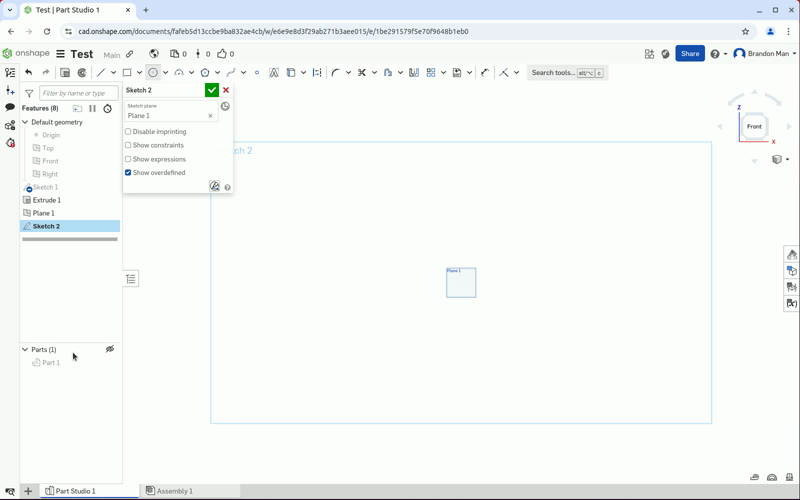
key_down(shift)
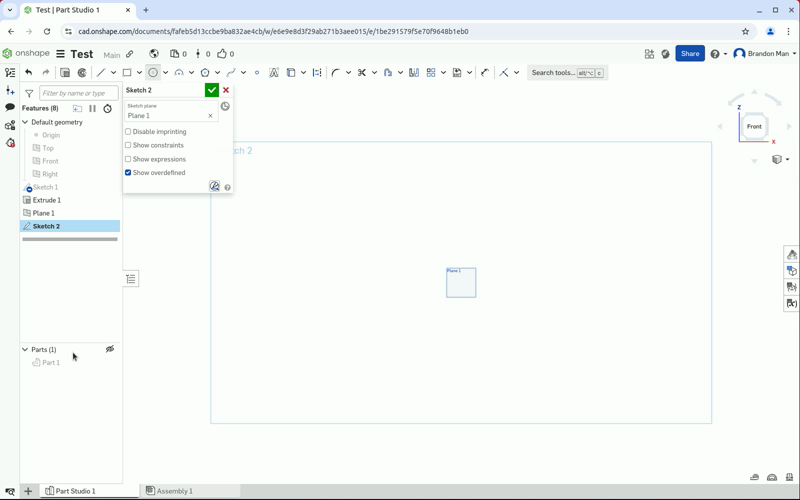
mouse_move(396, 301)
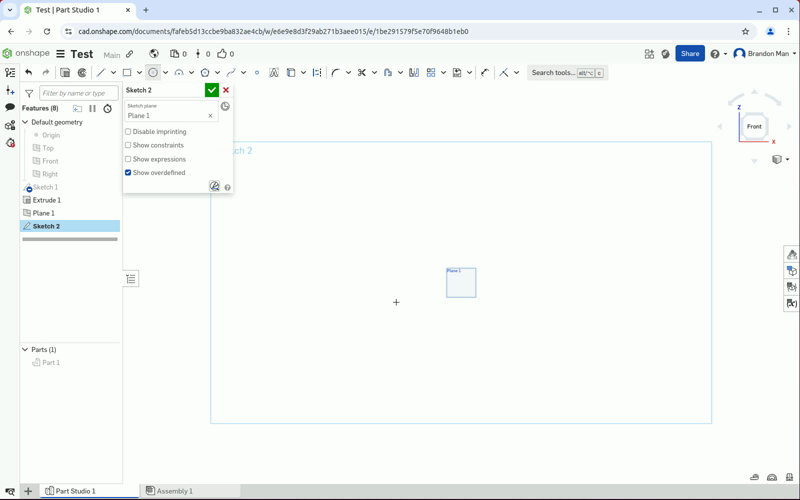
click(396, 301)
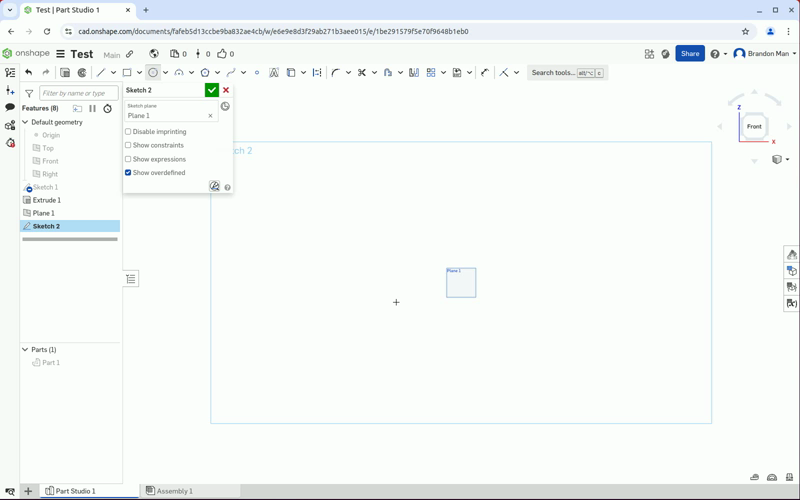
key_up(shift)
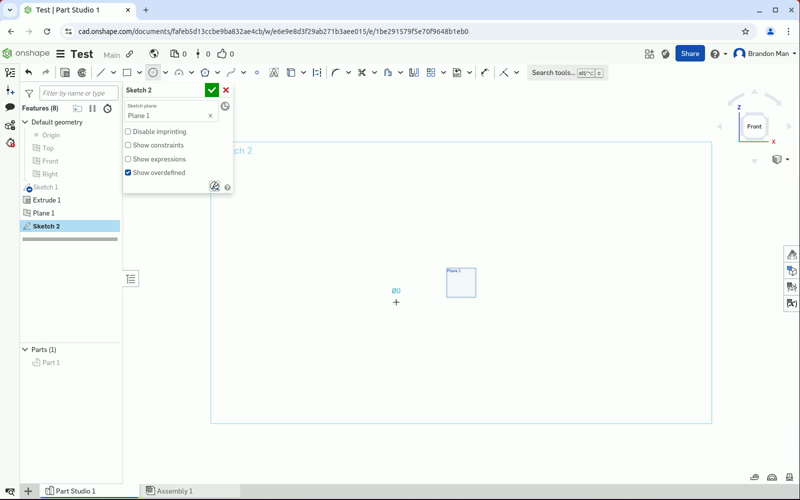
mouse_move(405, 301)
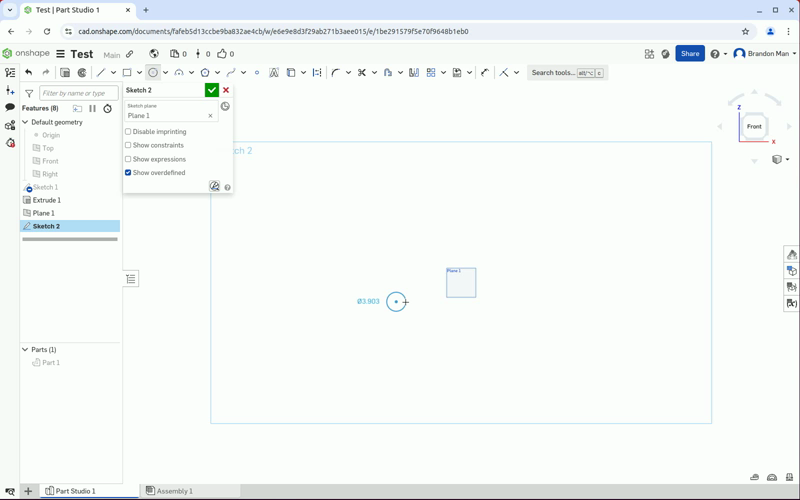
click(405, 301)
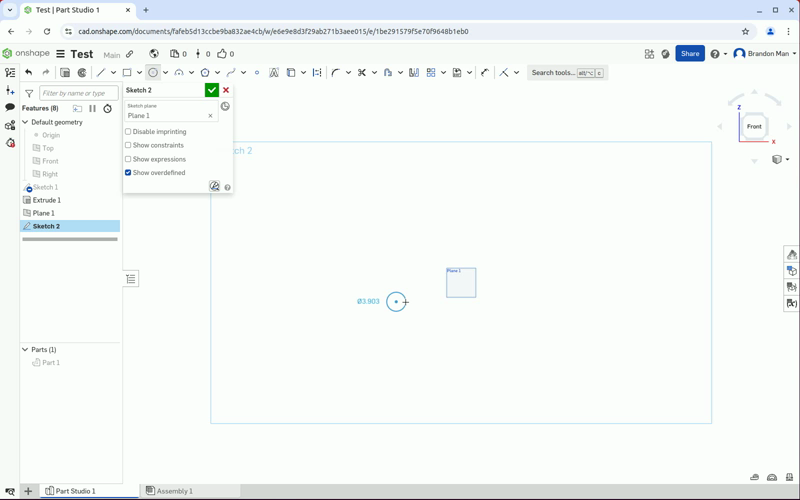
key(esc)
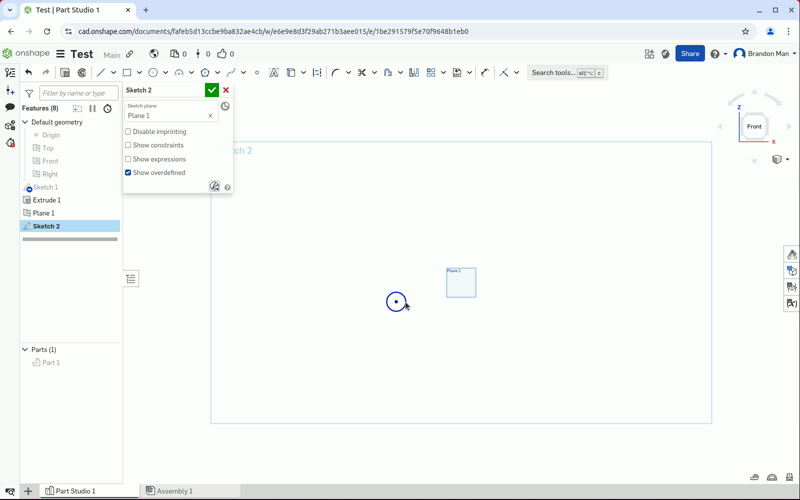
mouse_move(399, 305)
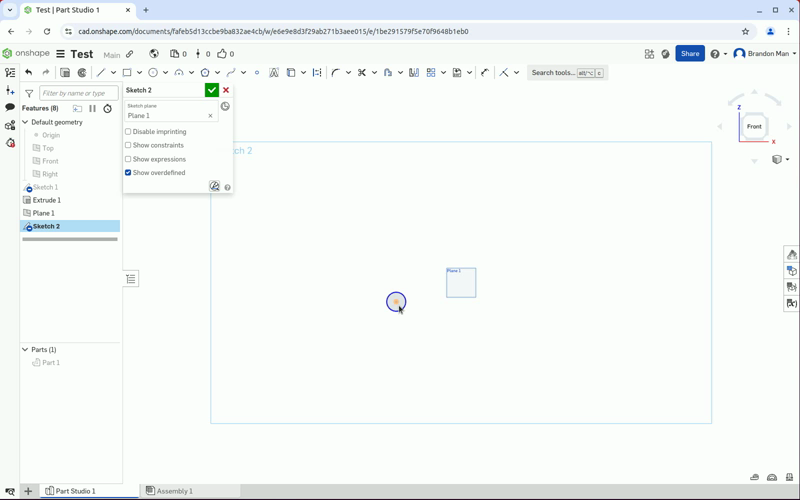
scroll(6)
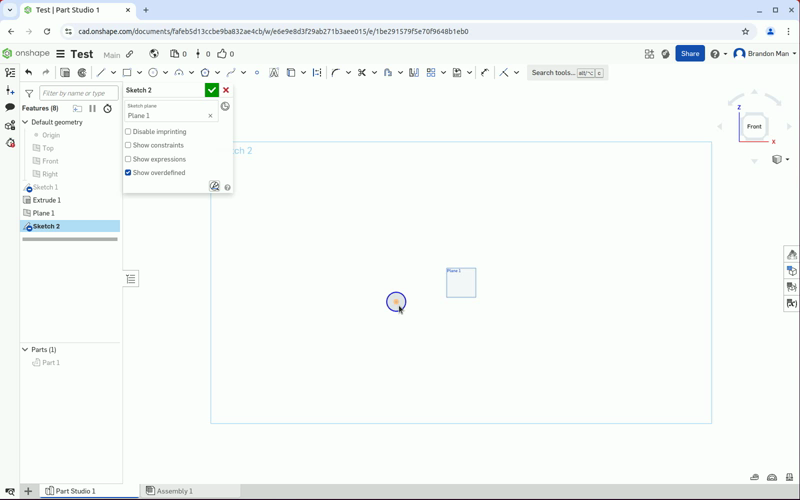
scroll(6)
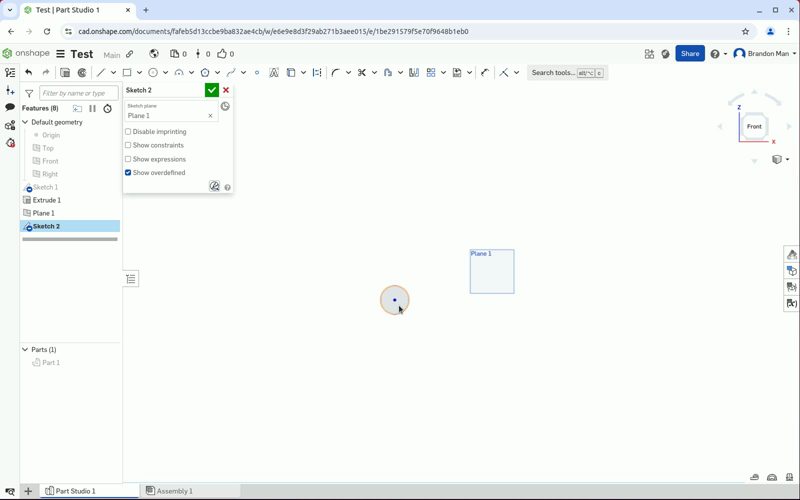
scroll(6)
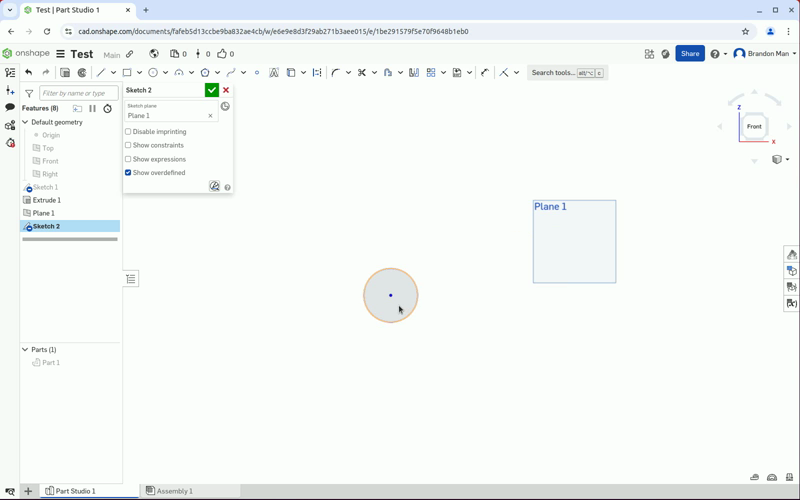
scroll(6)
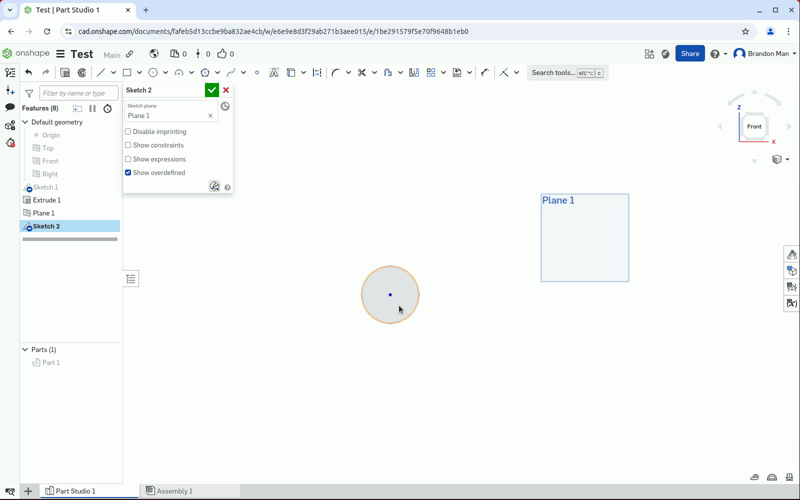
scroll(6)
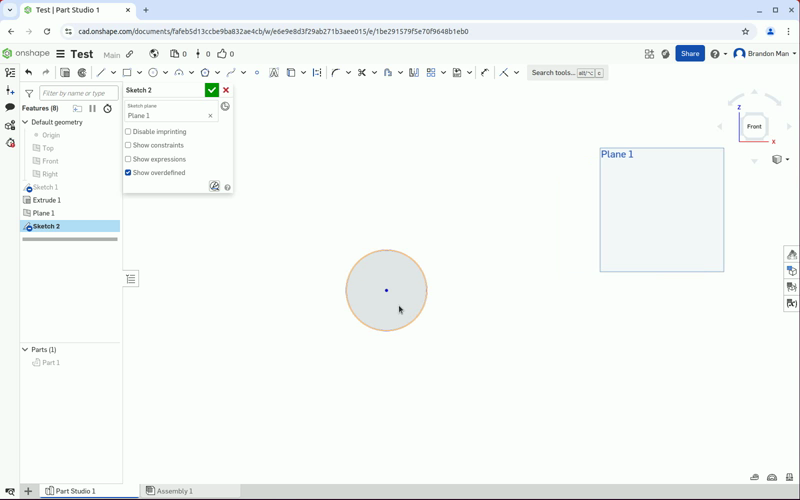
scroll(6)
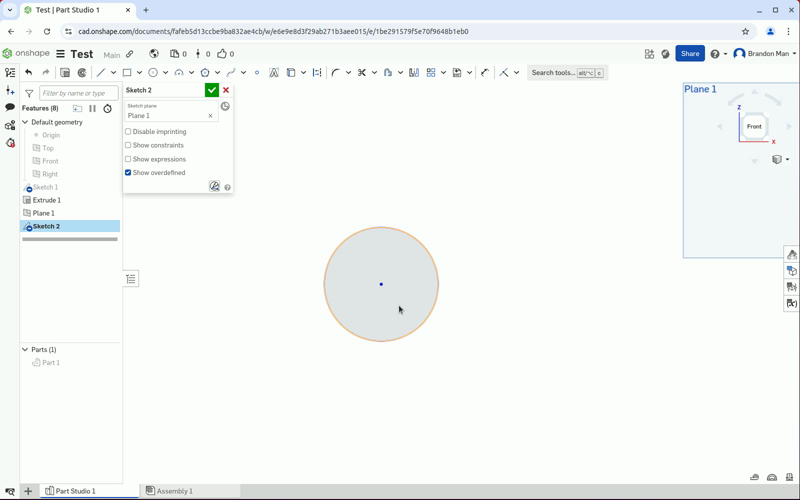
scroll(6)
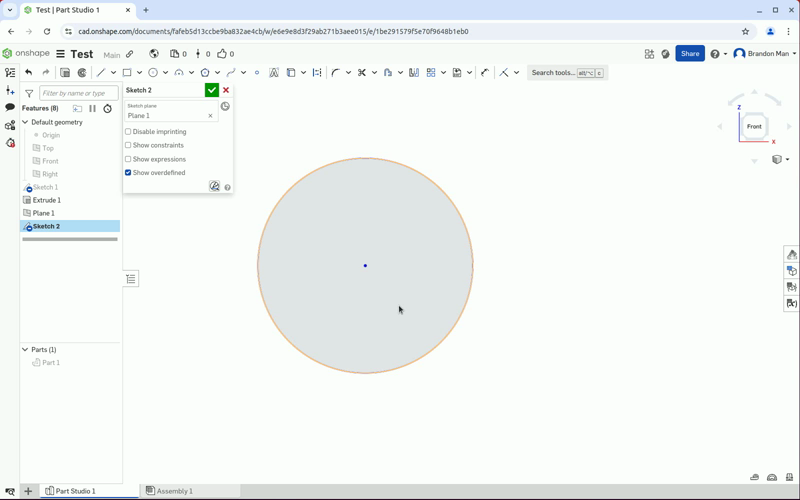
click(399, 305)
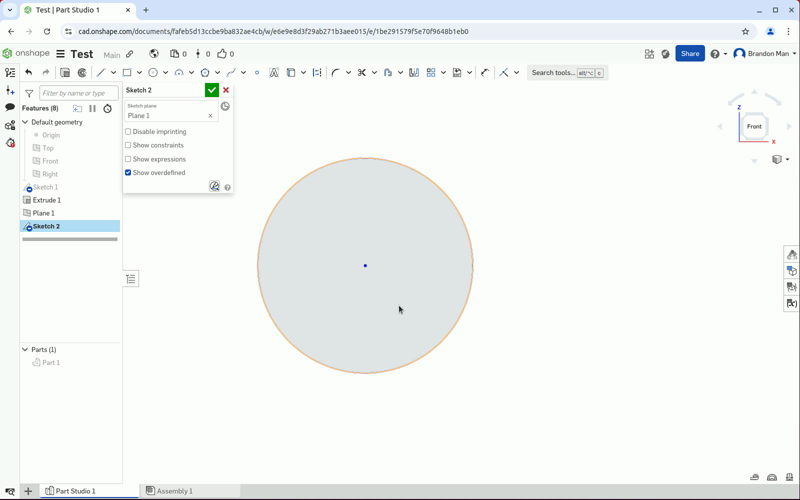
scroll(-6)
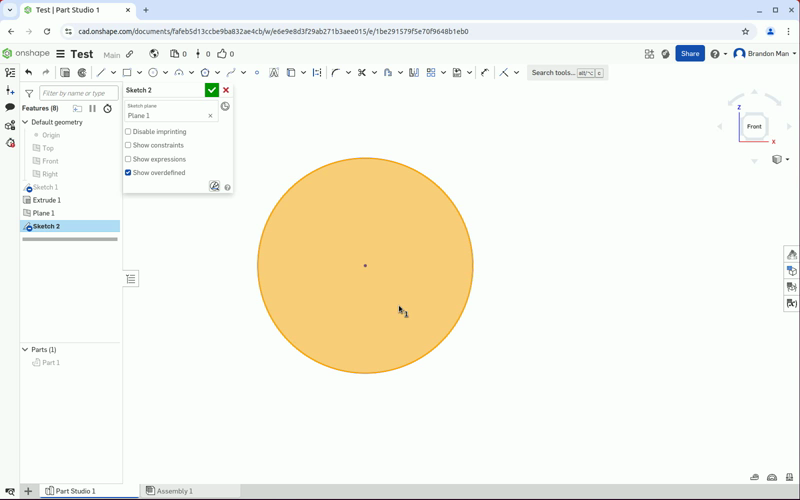
scroll(-6)
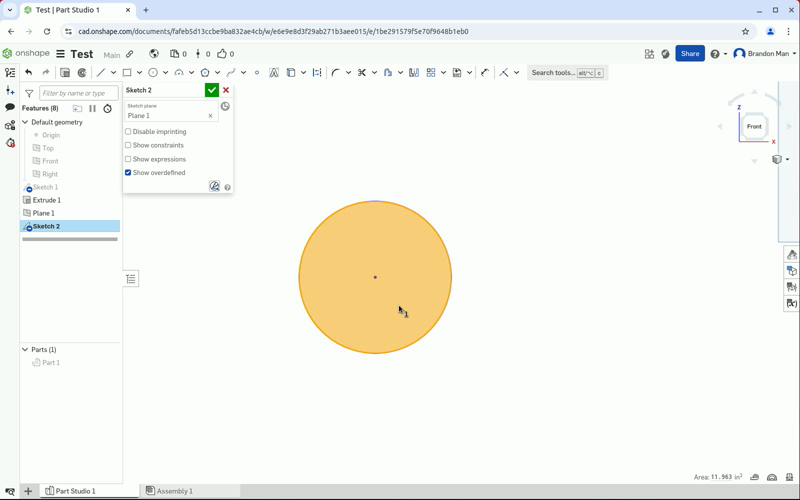
scroll(-6)
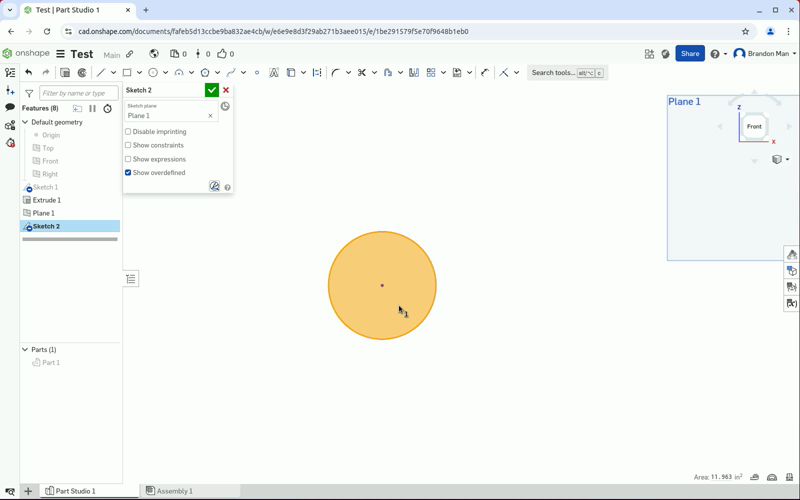
scroll(-6)
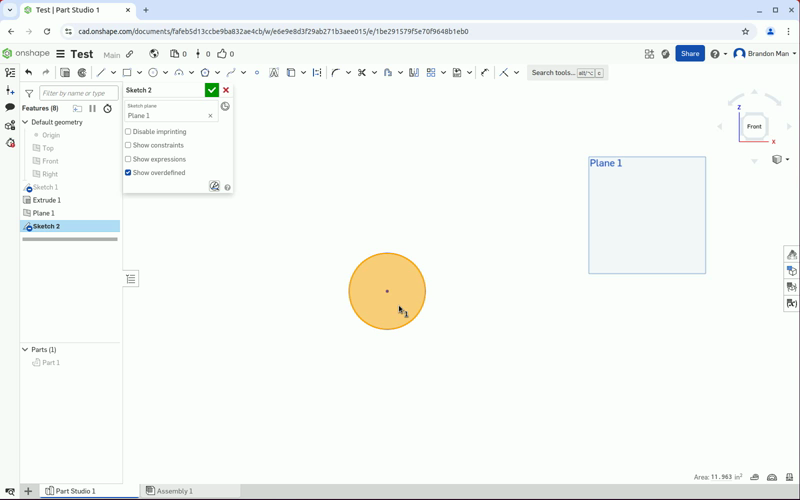
scroll(-6)
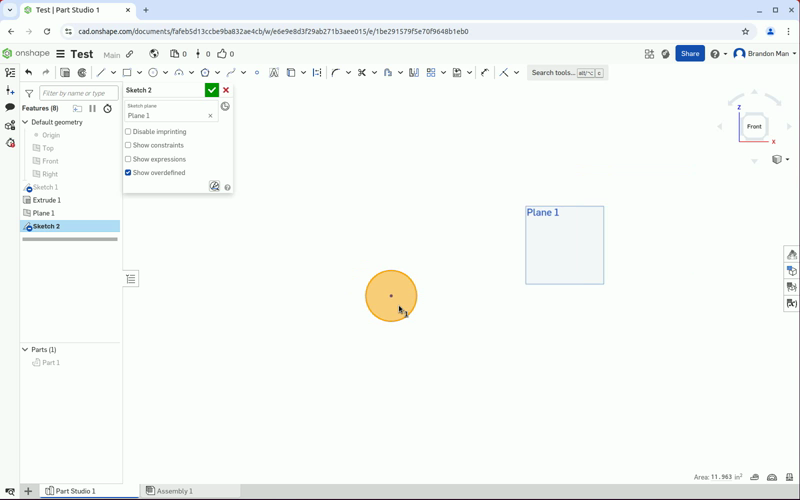
scroll(-6)
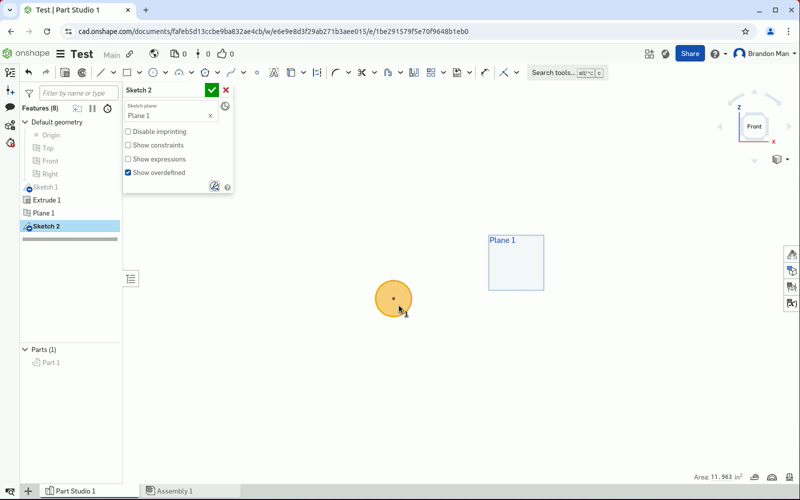
scroll(-6)
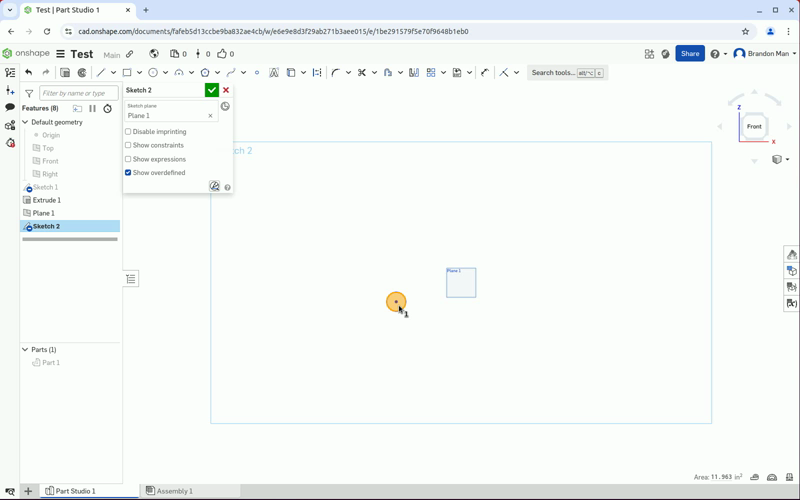
mouse_move(73, 352)
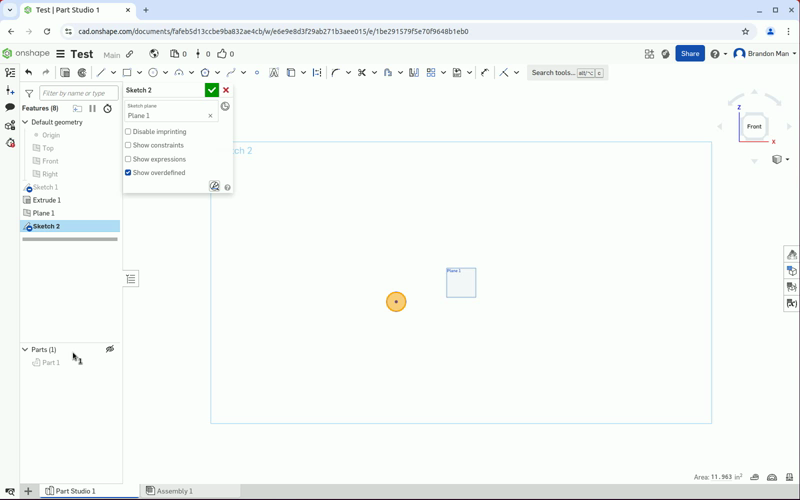
key(shift+y)
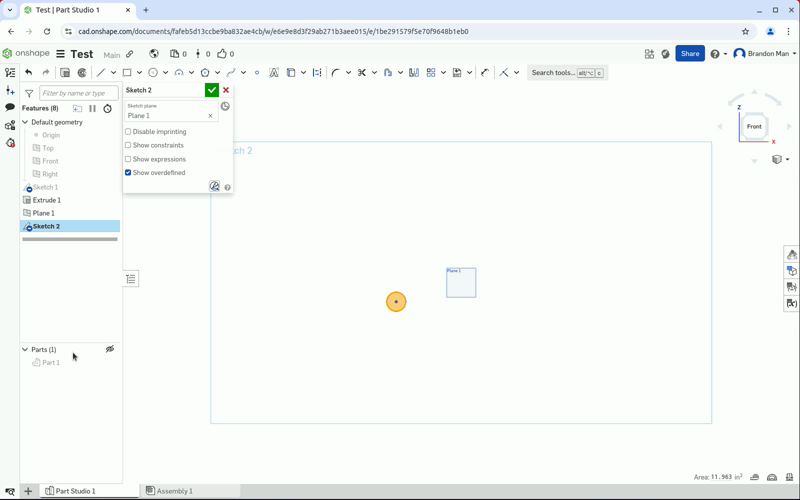
key(shift+e)
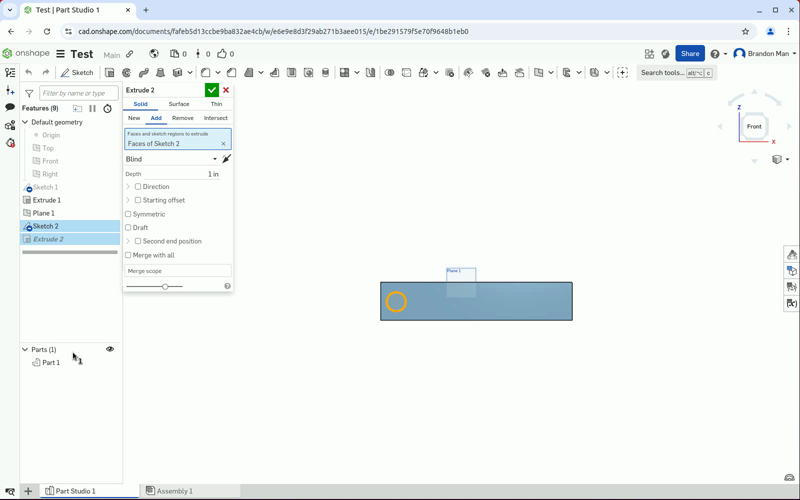
mouse_move(143, 106)
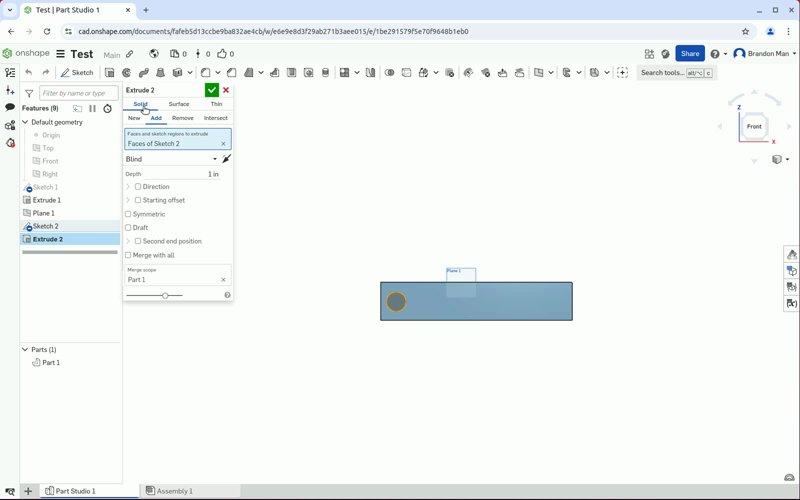
click(143, 106)
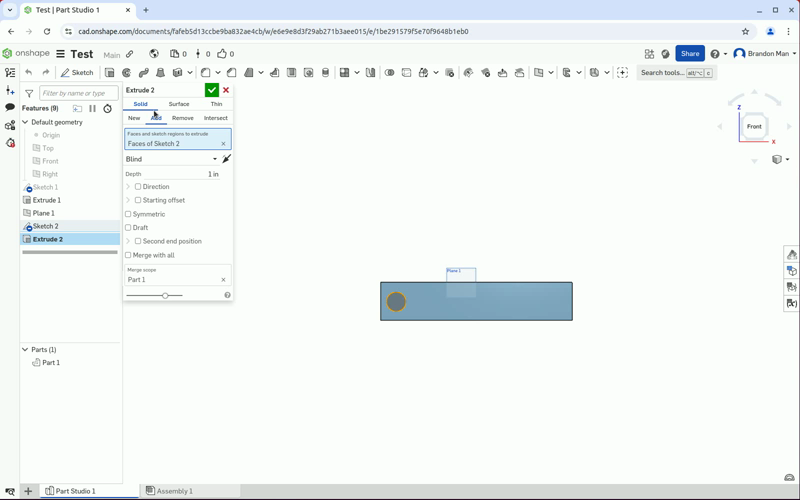
mouse_move(186, 120)
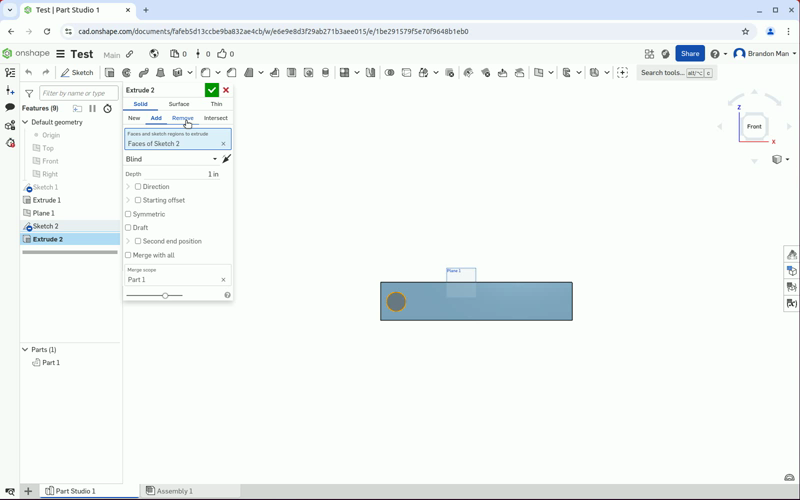
click(186, 120)
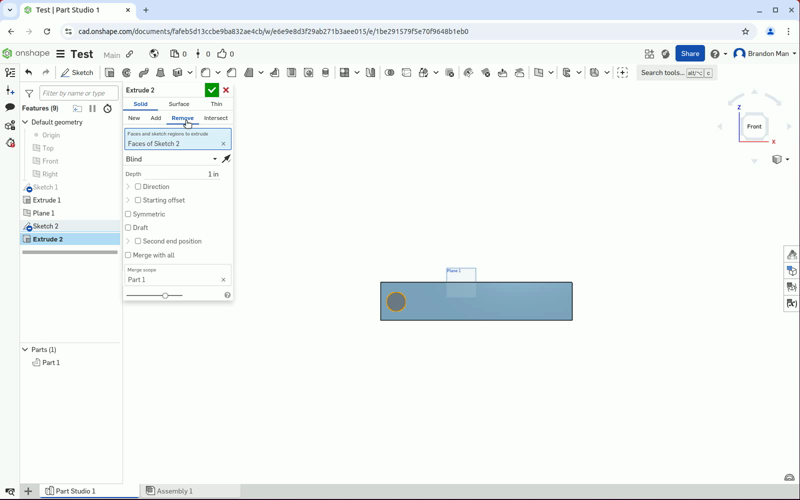
key(tab, 4)
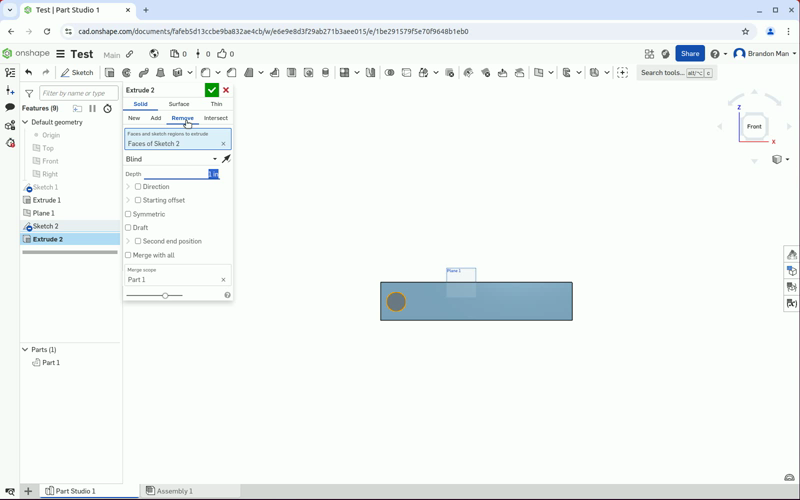
text(19.738)
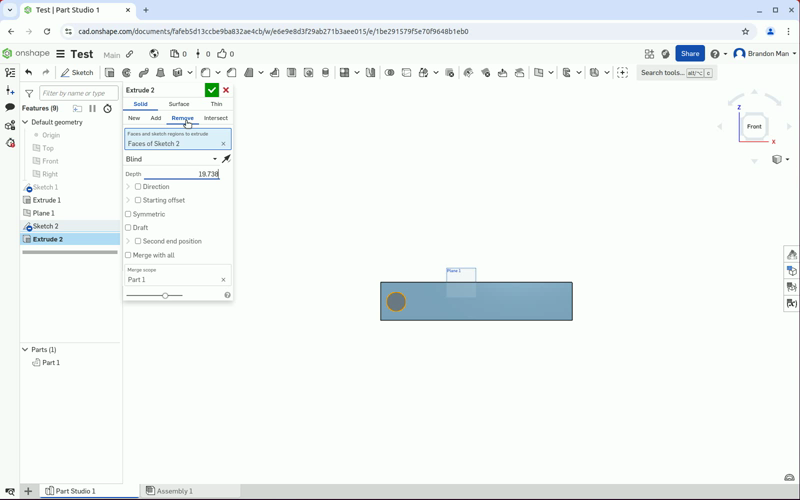
key(tab, 6)
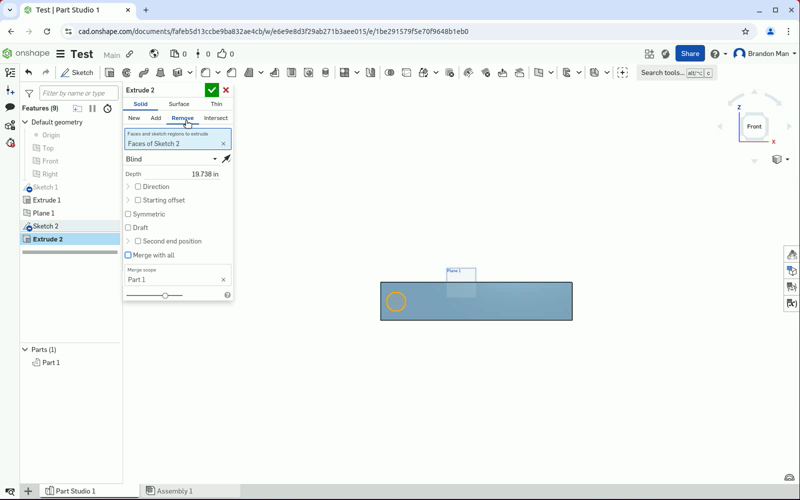
key(space)
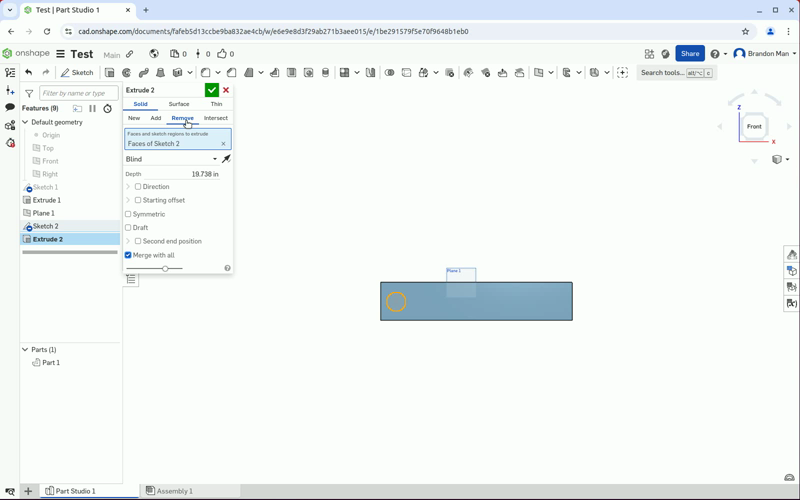
key(enter)
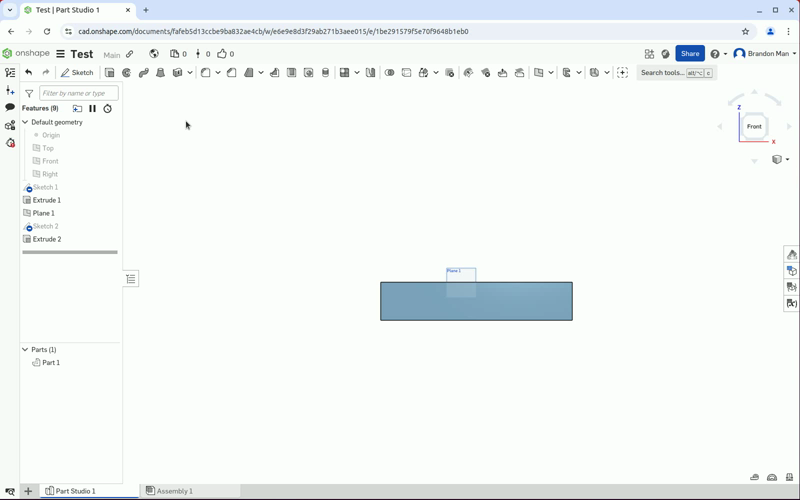
key(shift+h)
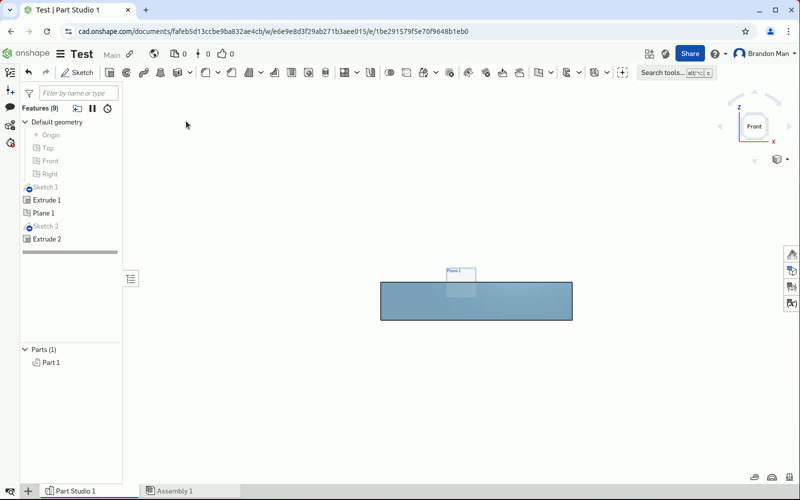
key(shift+h)
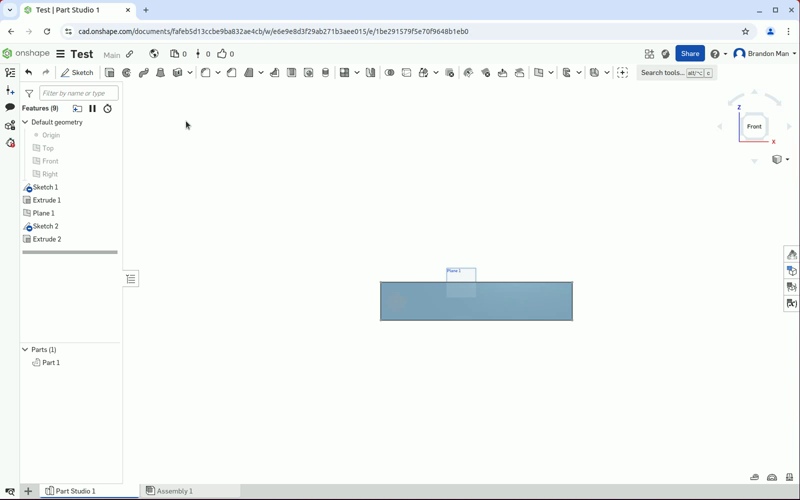
key(shift+7)
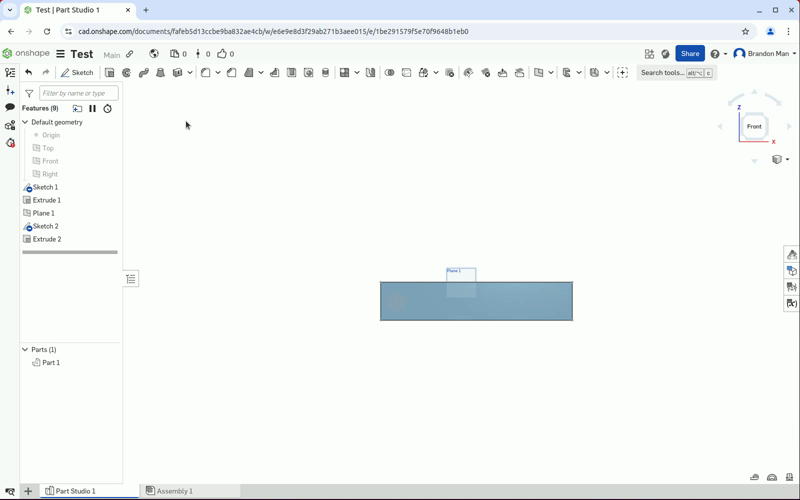
key(left, 2)
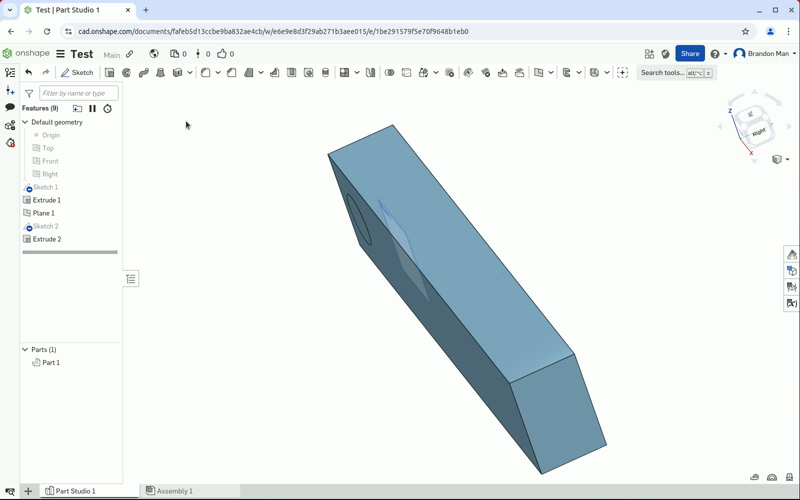
key(down, 2)
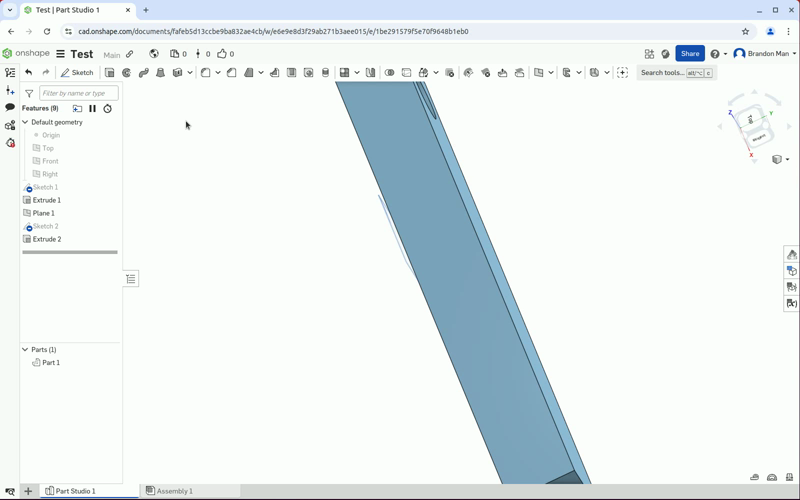
key(up, 2)
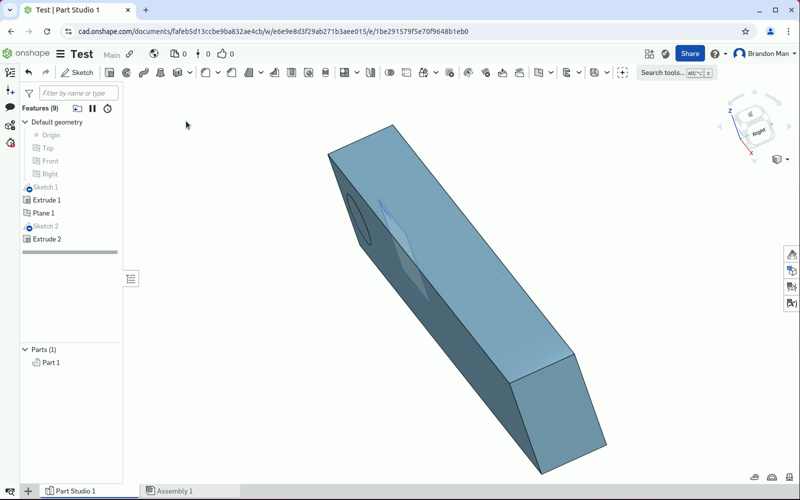
key(right, 2)
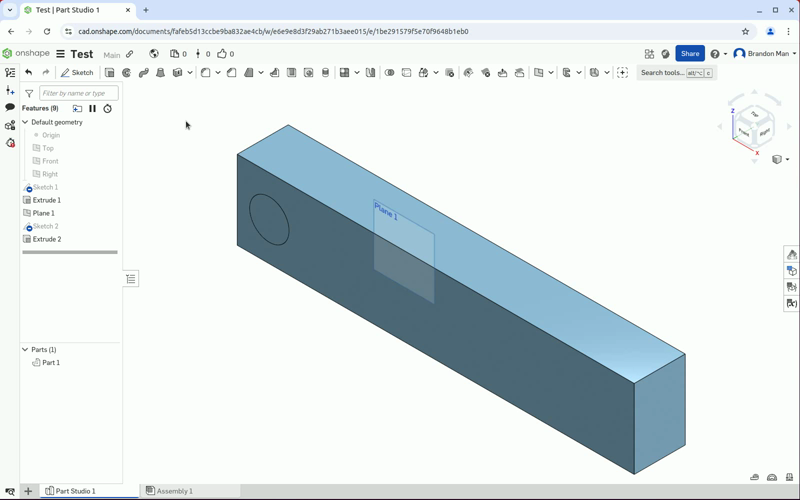
mouse_move(73, 189)
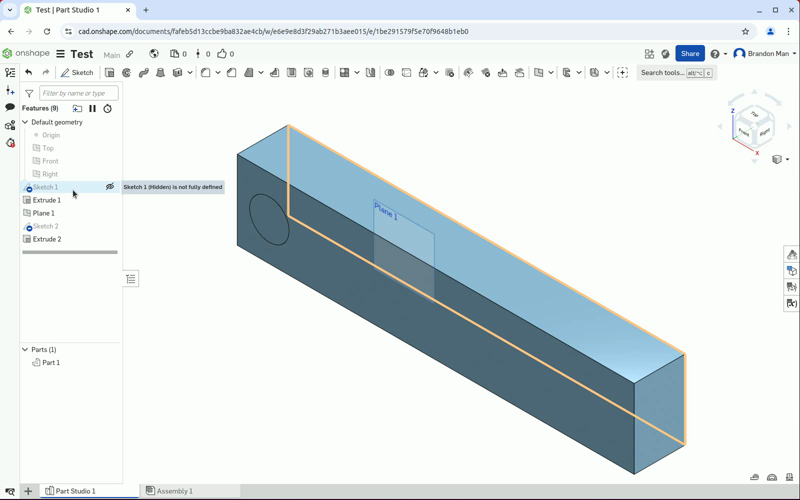
click(73, 189)